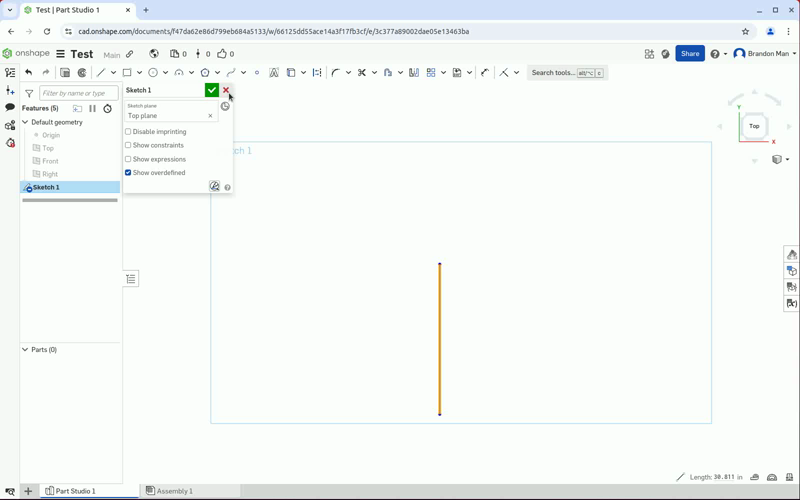
key(shift+h)
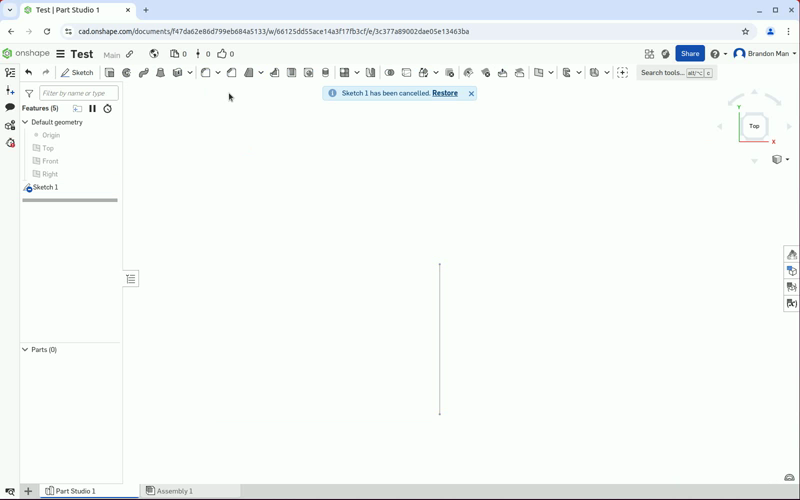
mouse_move(73, 352)
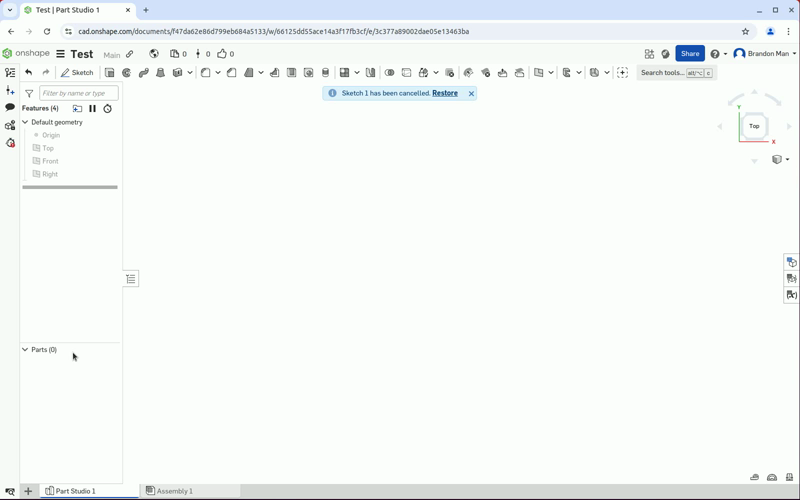
key(y)
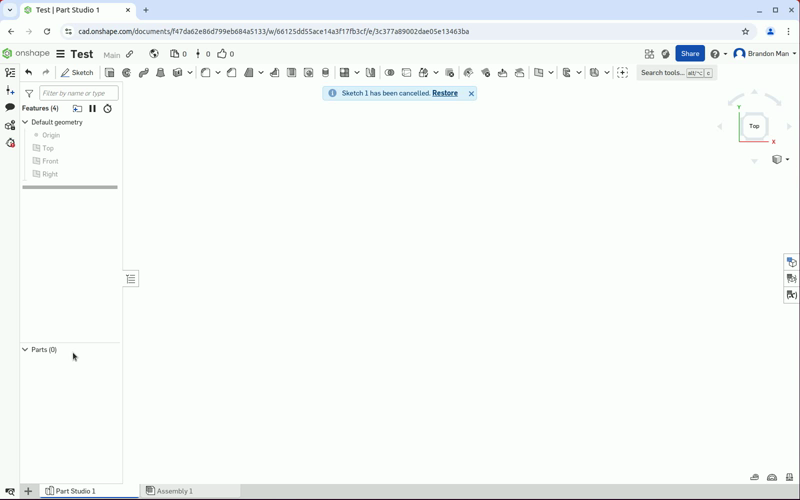
key(shift+p)
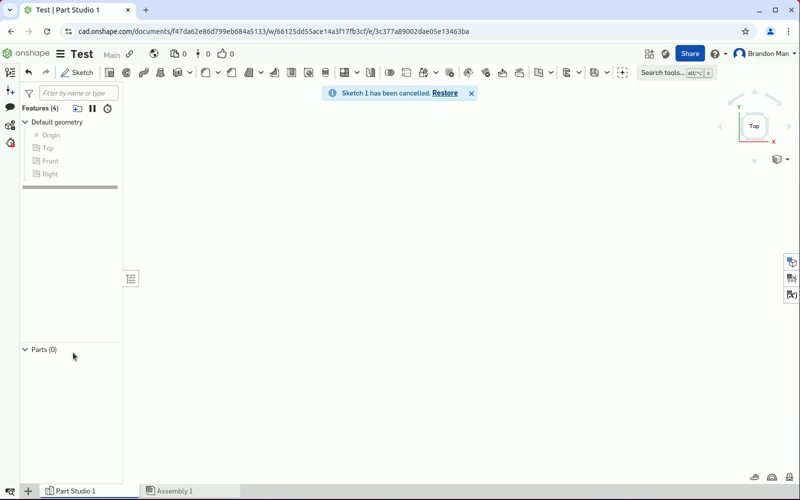
key(space)
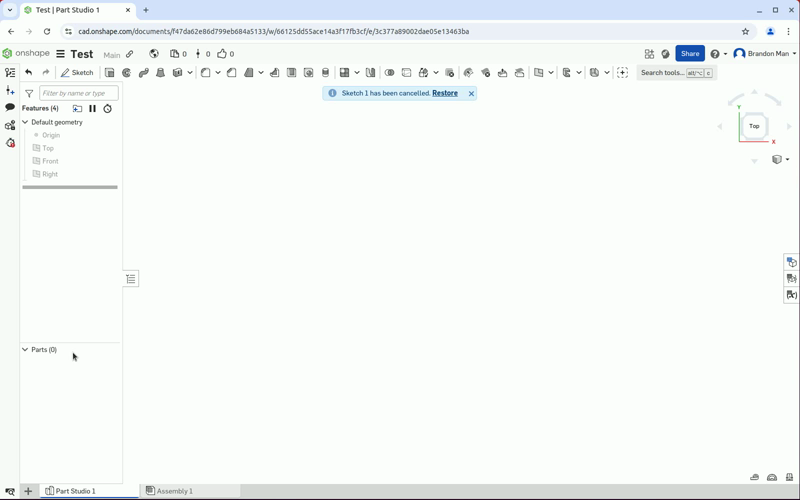
key_down(shift)
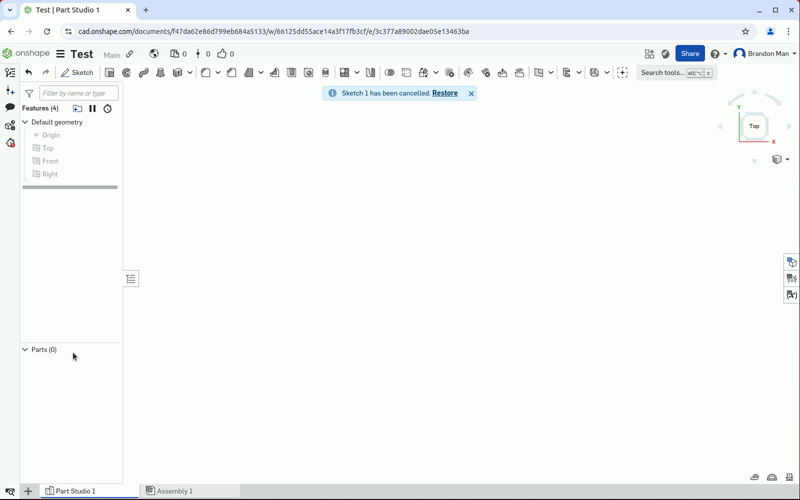
key(up)
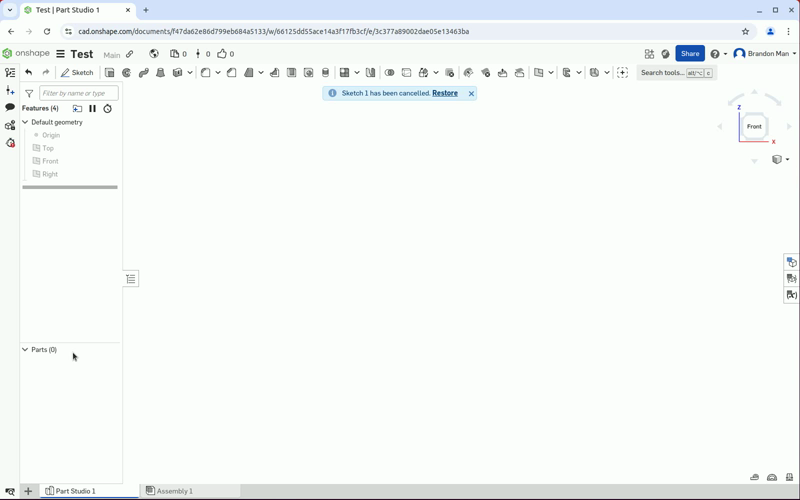
key_up(shift)
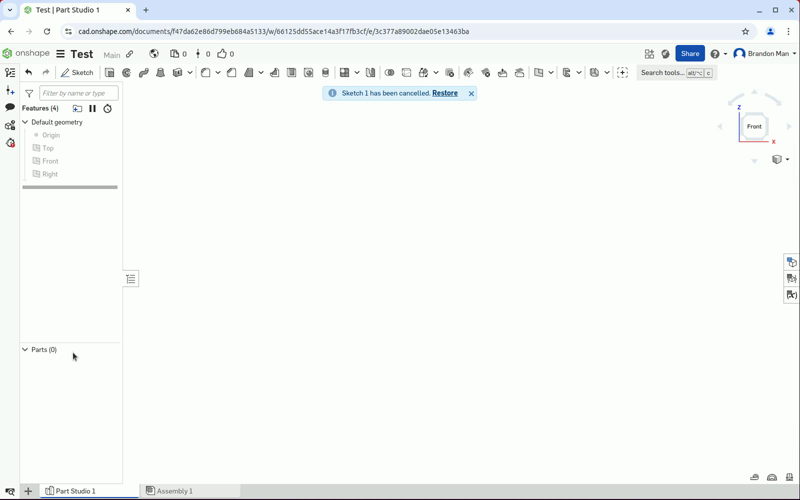
mouse_move(73, 352)
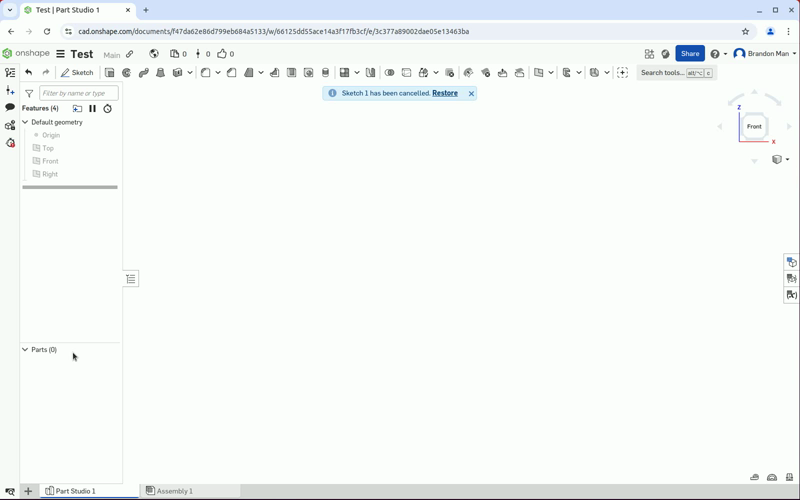
key(shift+y)
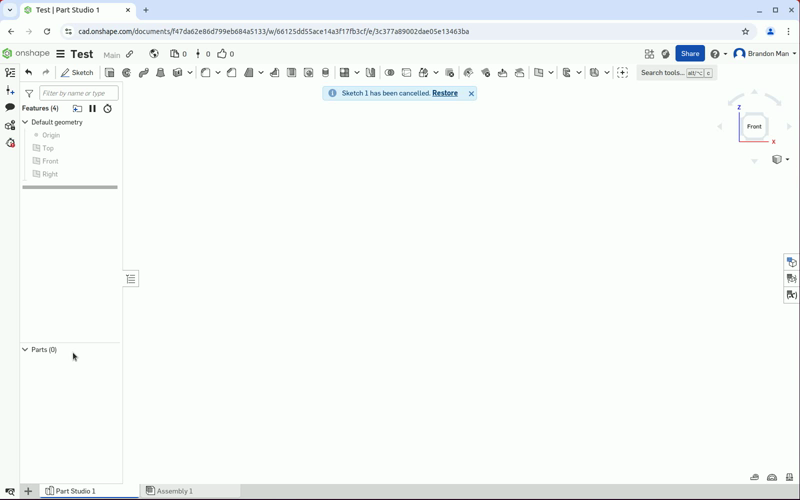
key(shift+s)
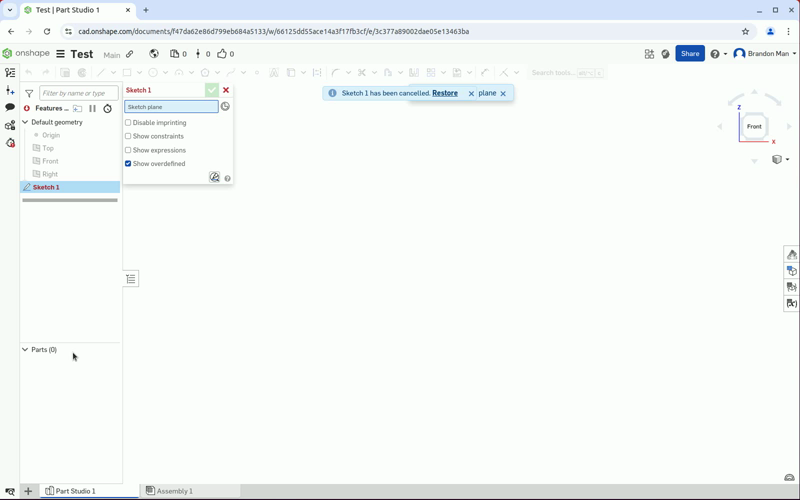
mouse_move(73, 163)
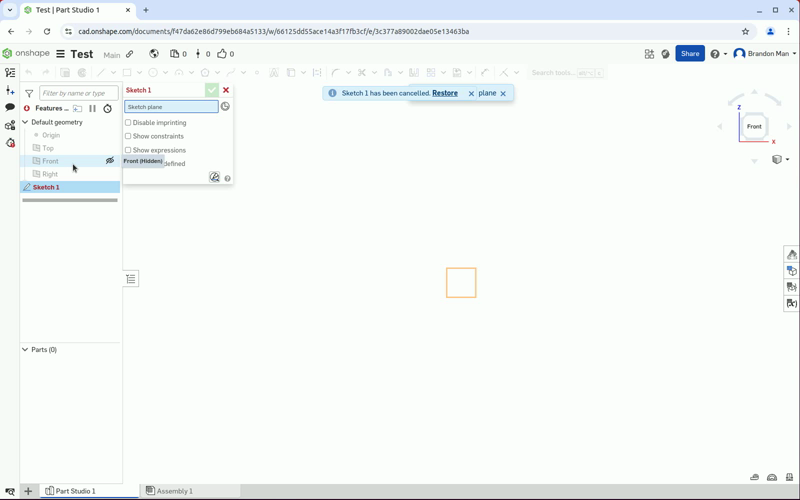
click(73, 163)
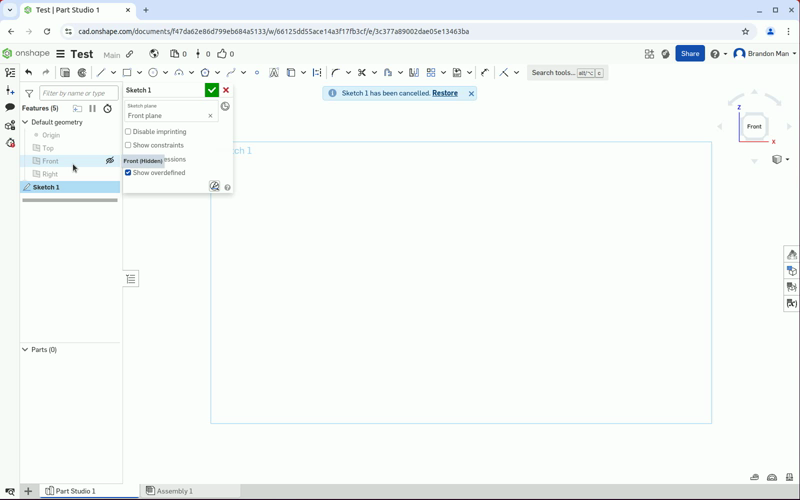
mouse_move(73, 352)
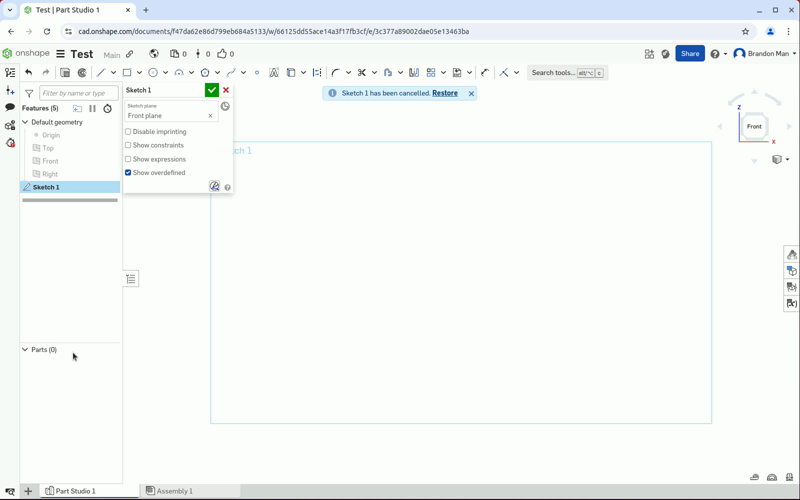
key(y)
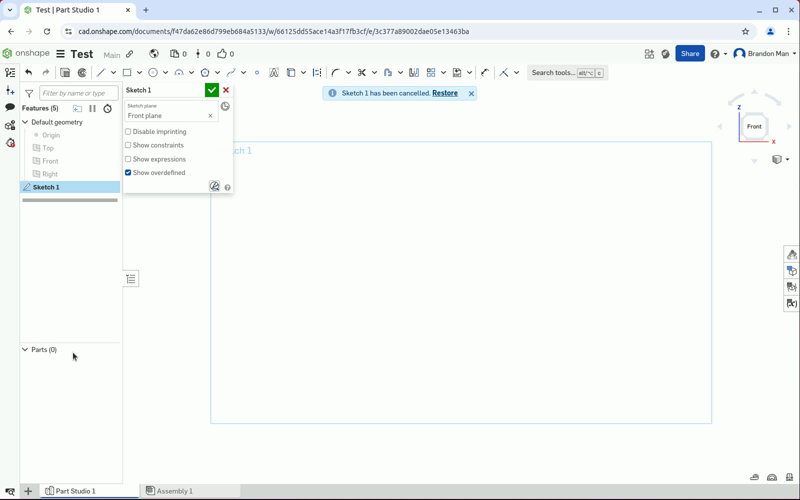
key(l)
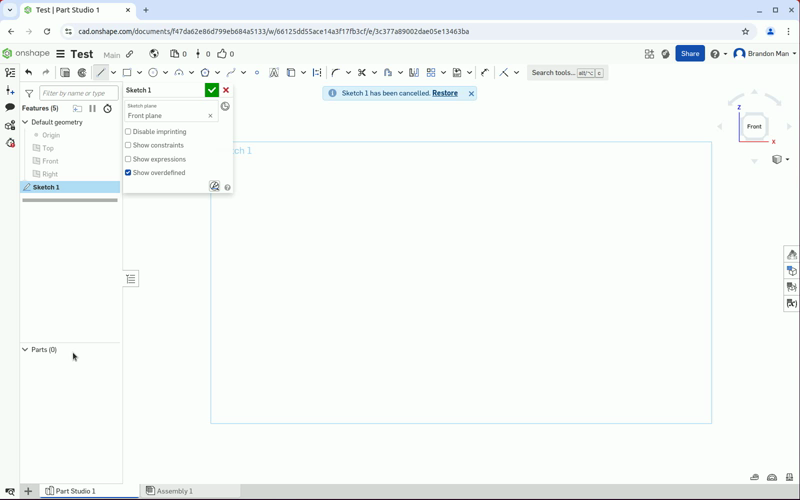
key_down(shift)
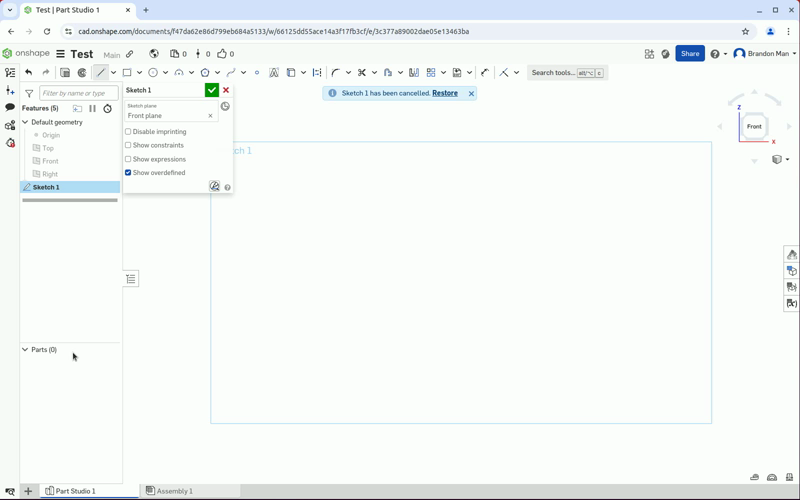
mouse_move(348, 282)
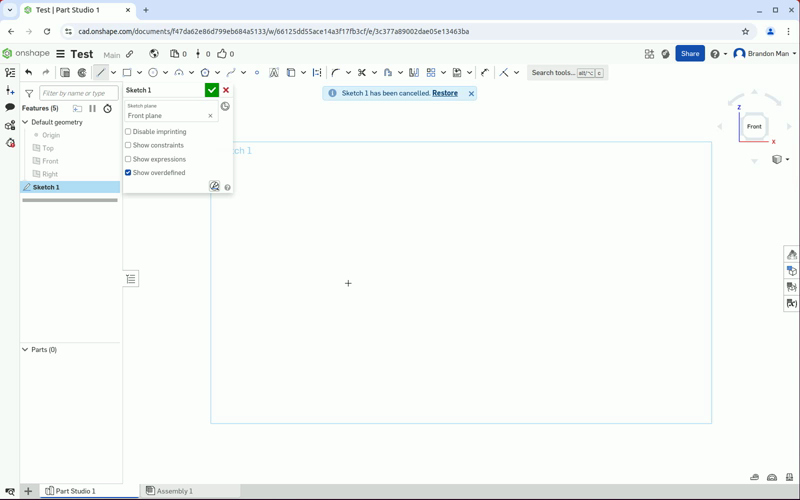
click(348, 282)
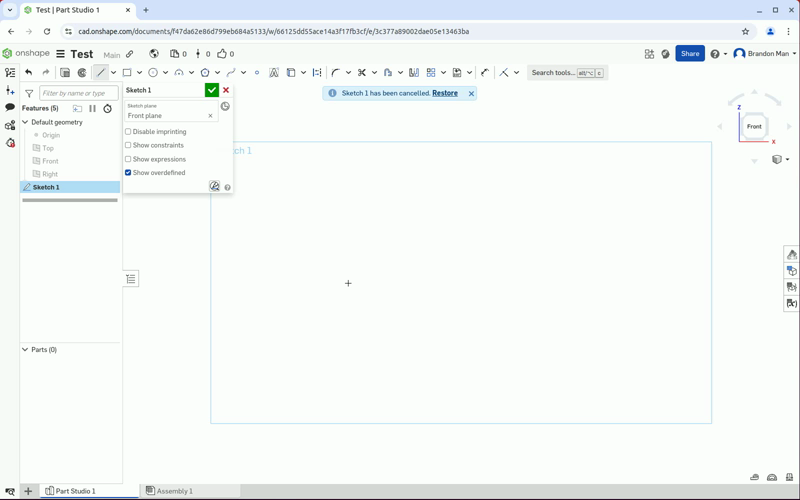
key_up(shift)
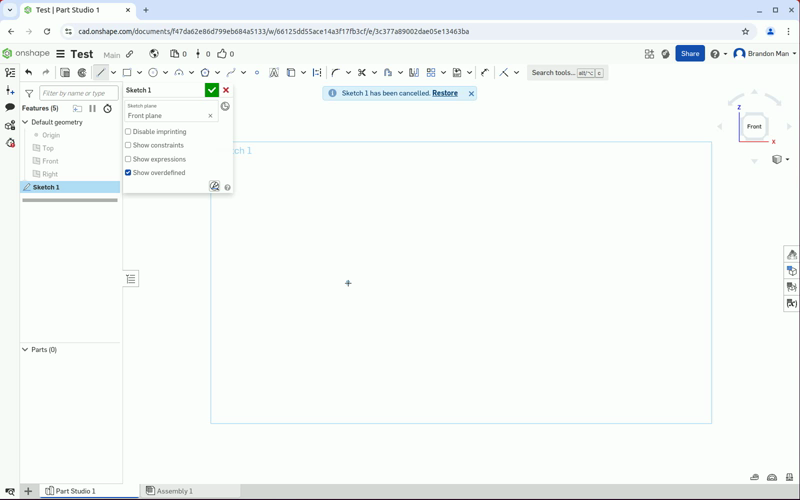
key_down(shift)
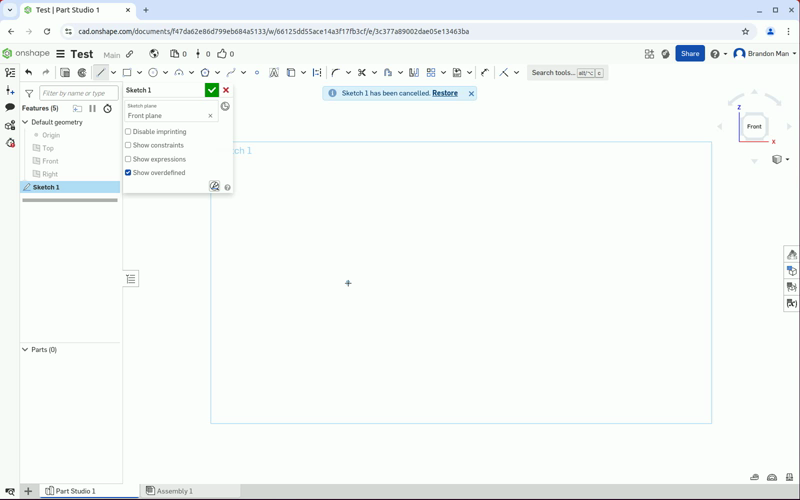
mouse_move(460, 282)
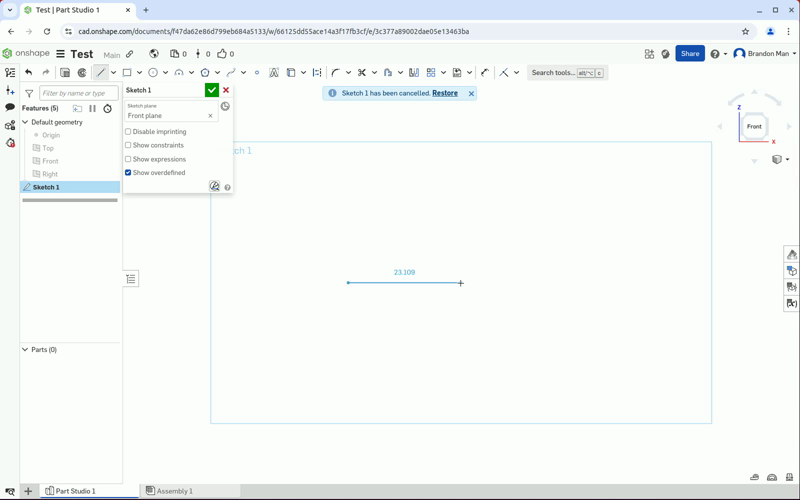
click(460, 282)
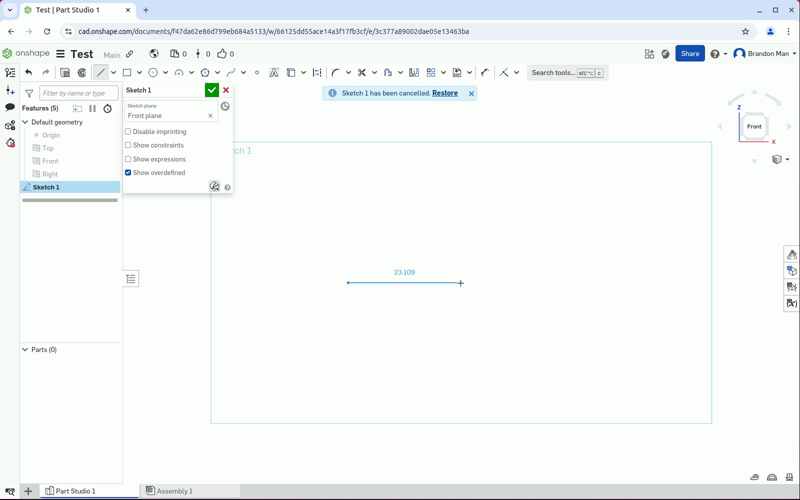
key_up(shift)
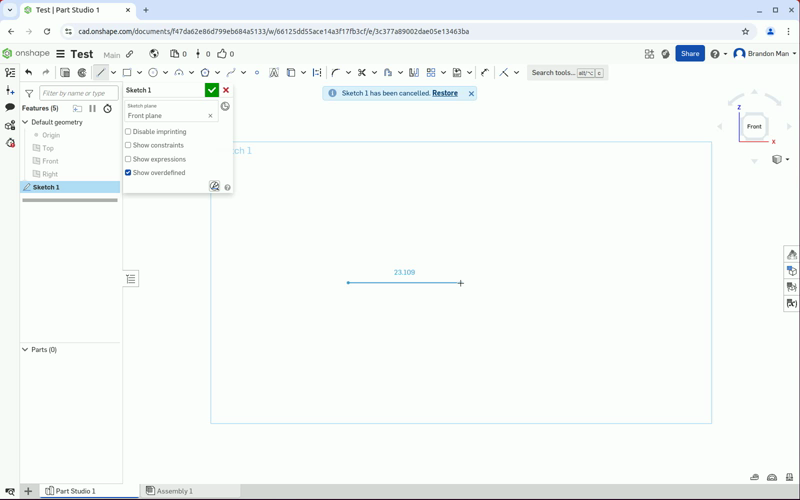
key_down(shift)
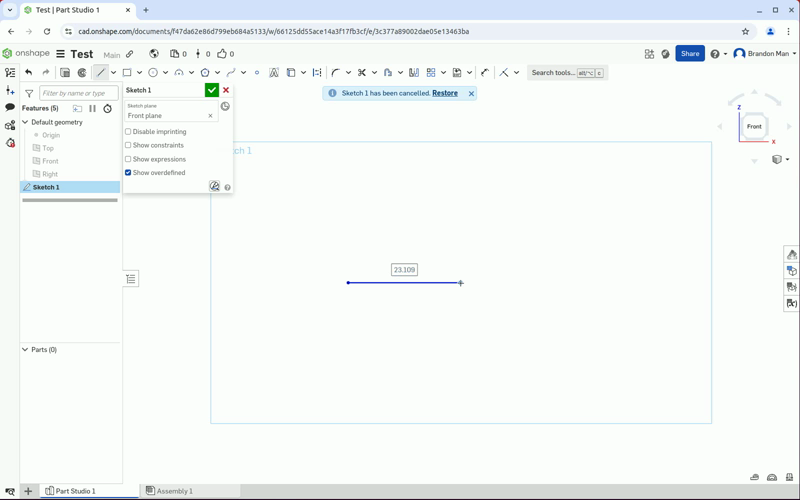
mouse_move(460, 170)
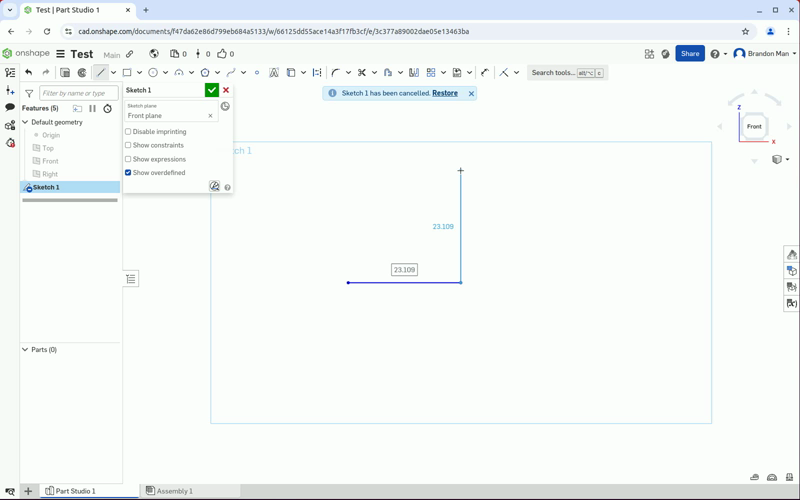
click(460, 170)
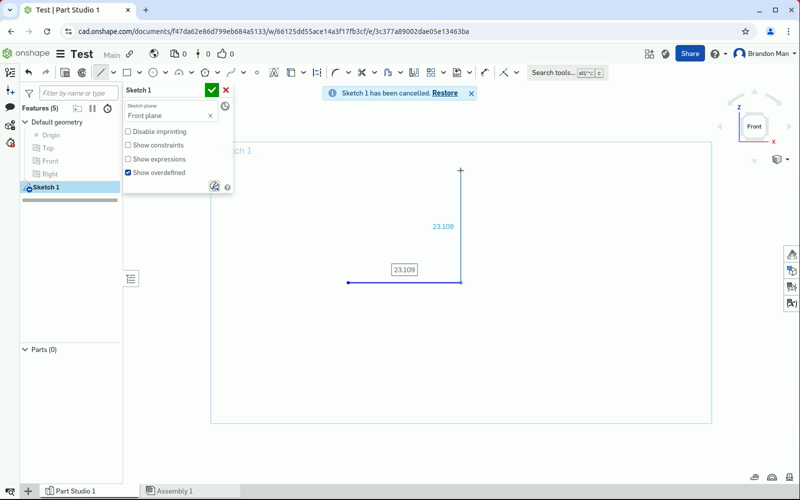
key_up(shift)
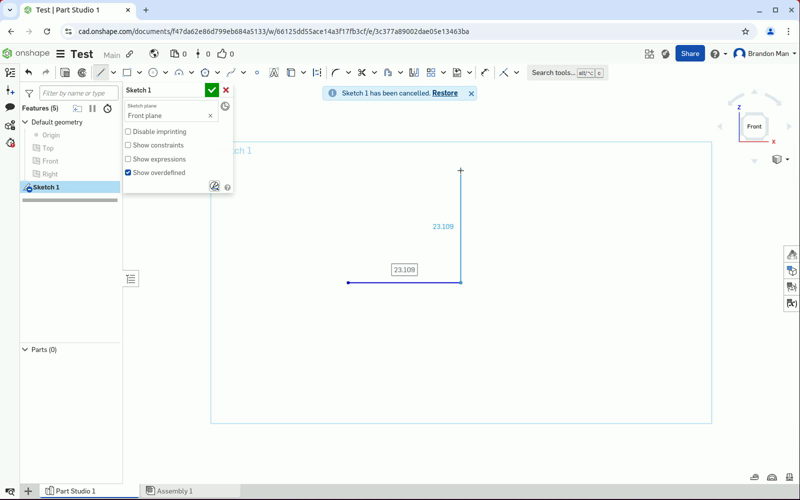
key_down(shift)
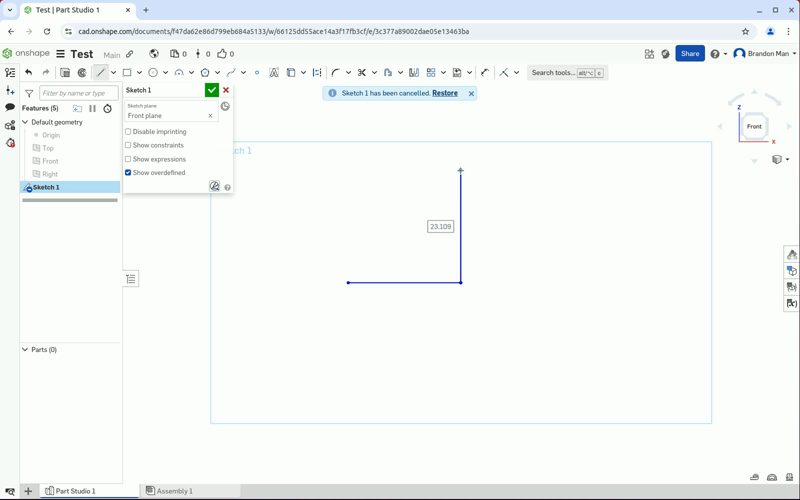
mouse_move(348, 170)
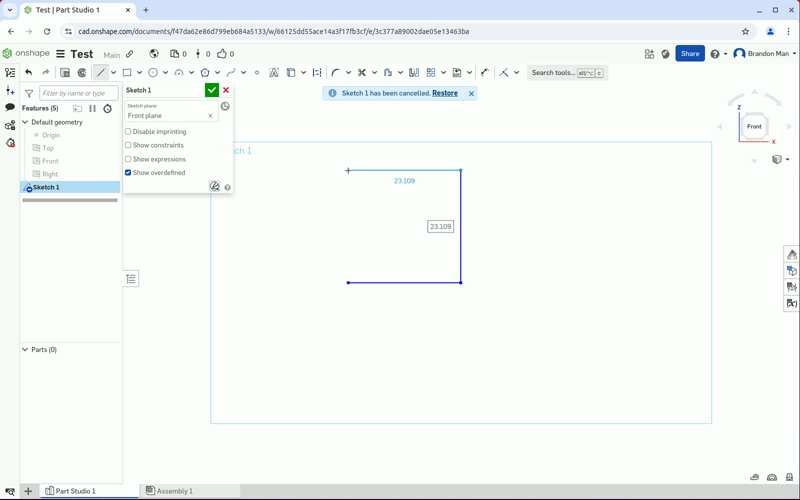
click(348, 170)
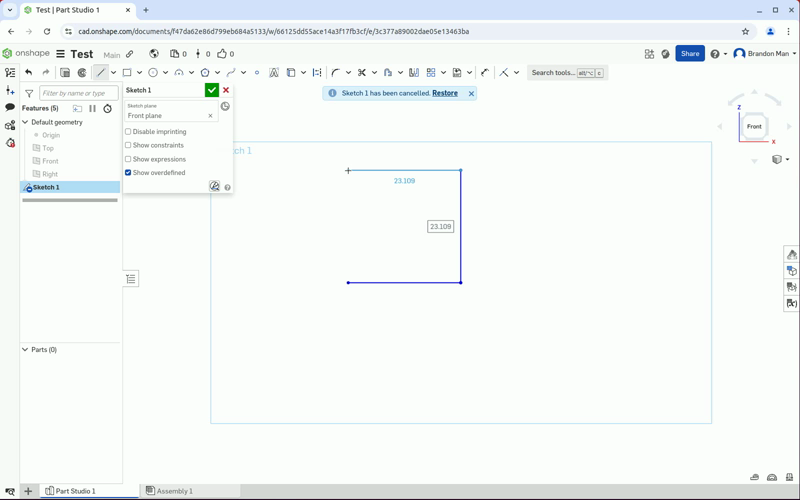
key_up(shift)
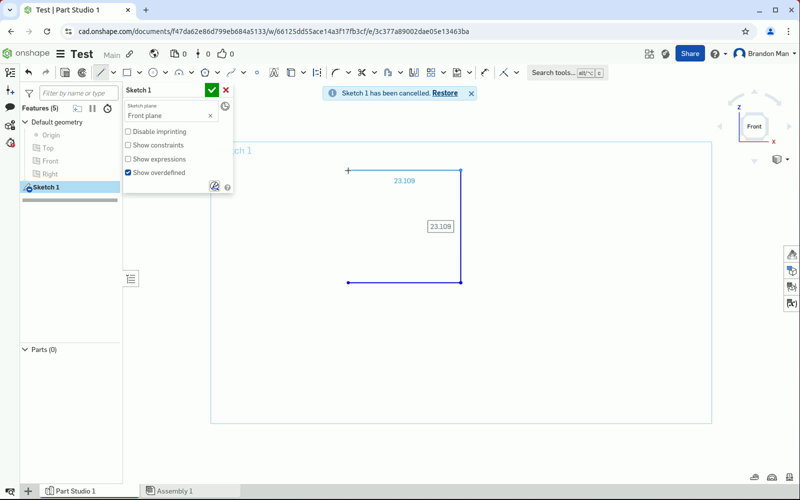
key_down(shift)
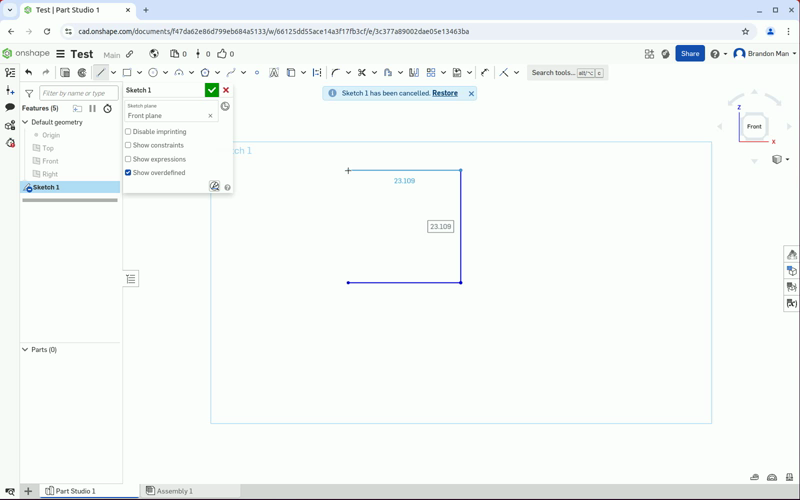
mouse_move(348, 282)
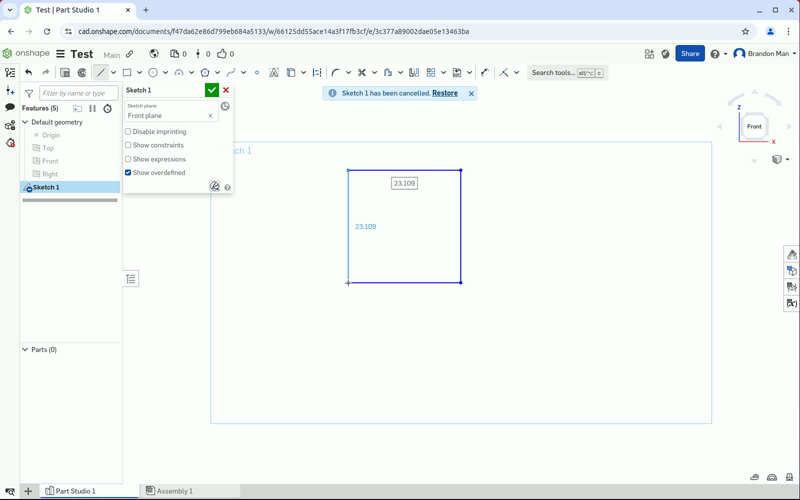
key_up(shift)
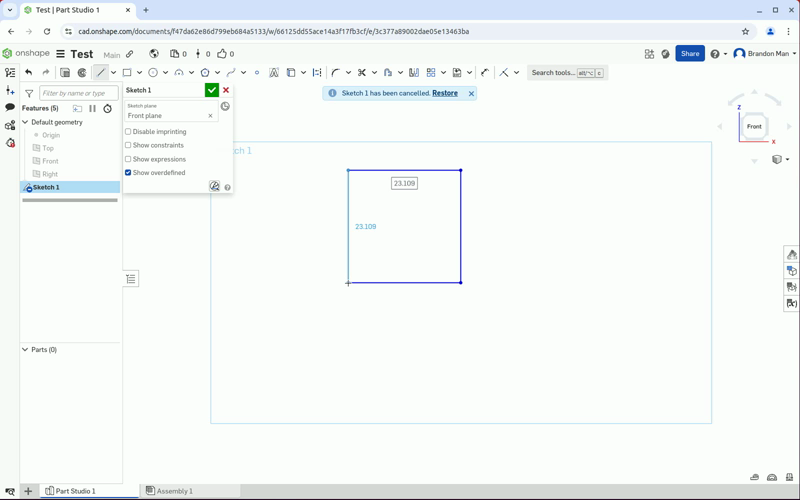
click(348, 282)
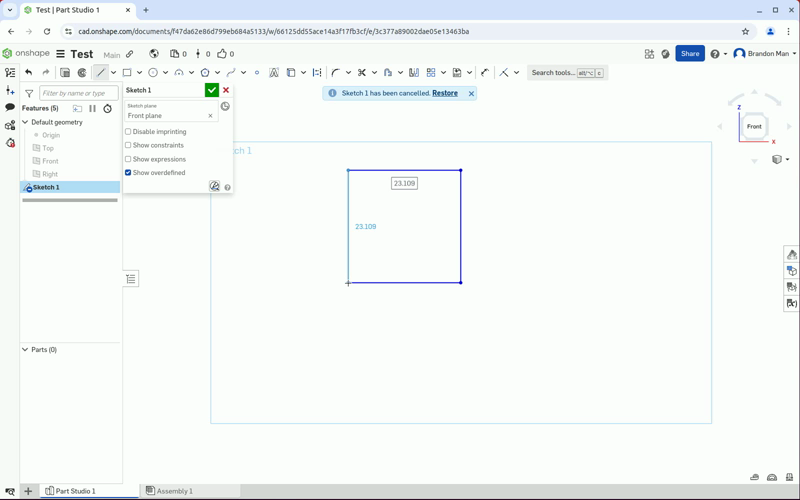
key(esc)
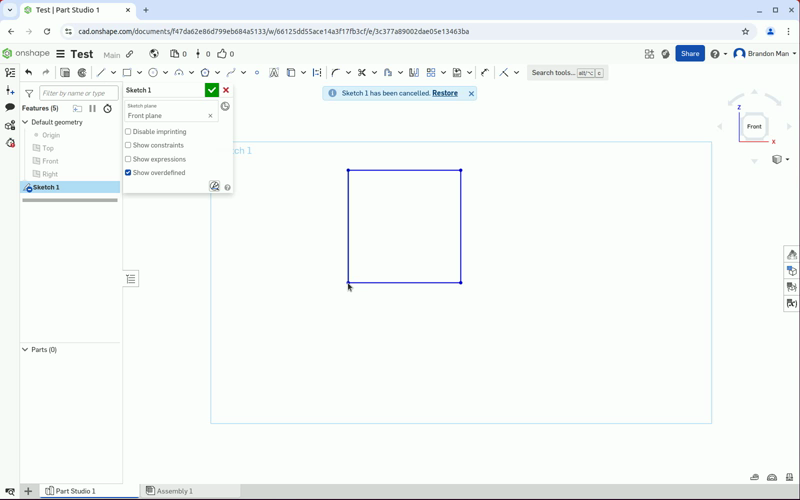
mouse_move(370, 267)
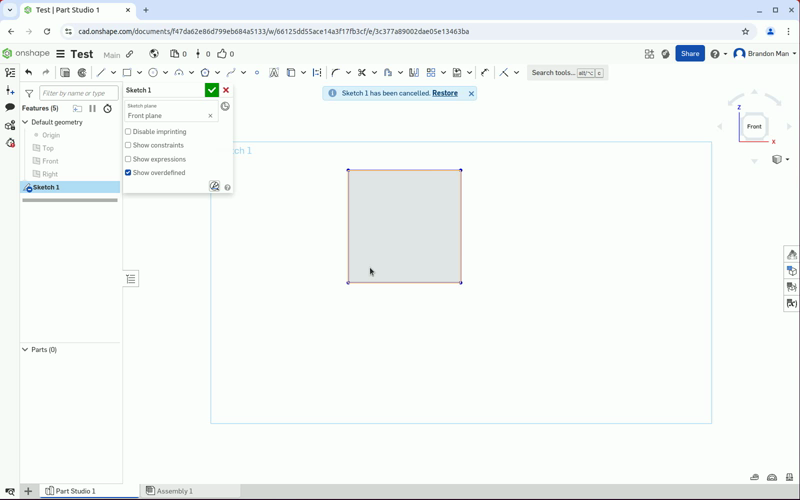
click(370, 267)
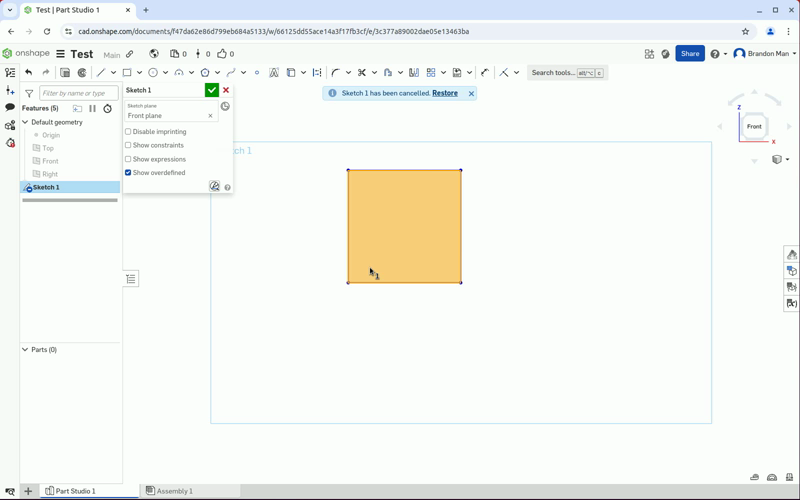
mouse_move(73, 352)
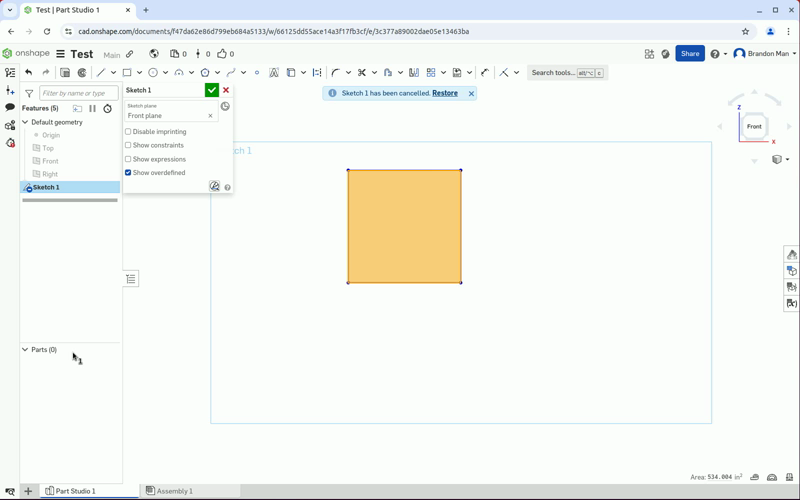
key(shift+y)
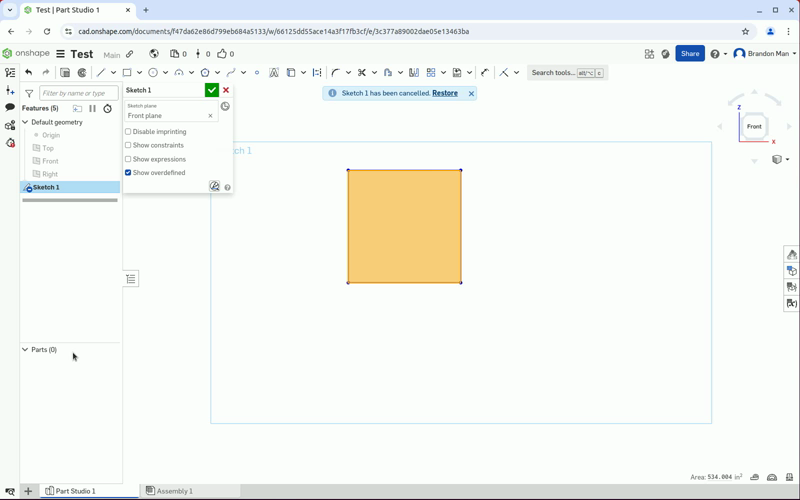
key(shift+e)
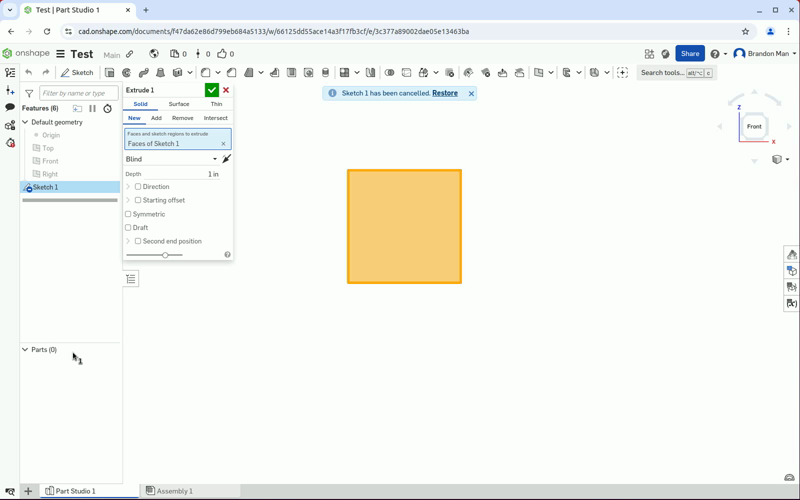
mouse_move(143, 106)
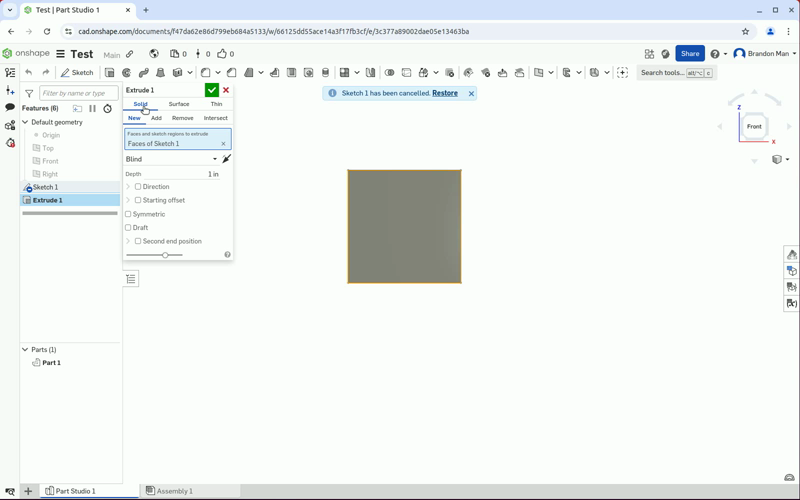
click(143, 106)
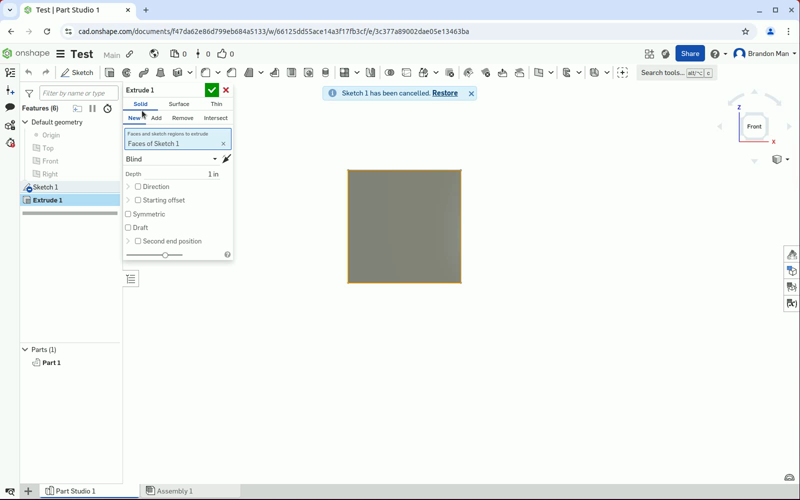
mouse_move(137, 120)
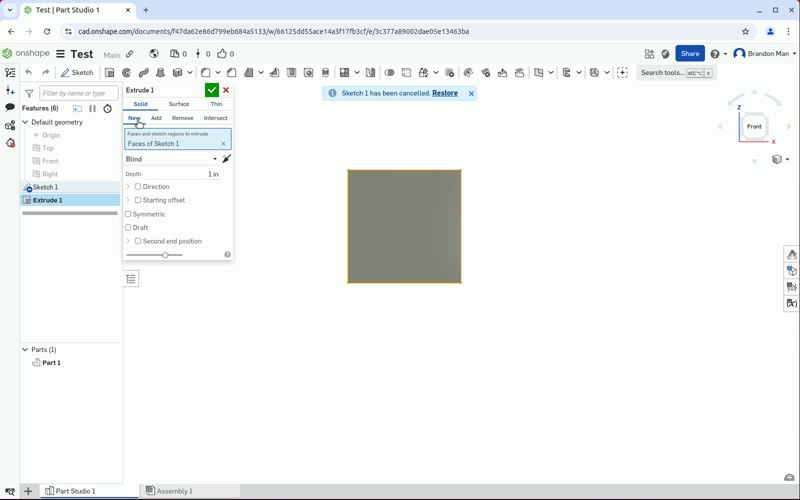
click(137, 120)
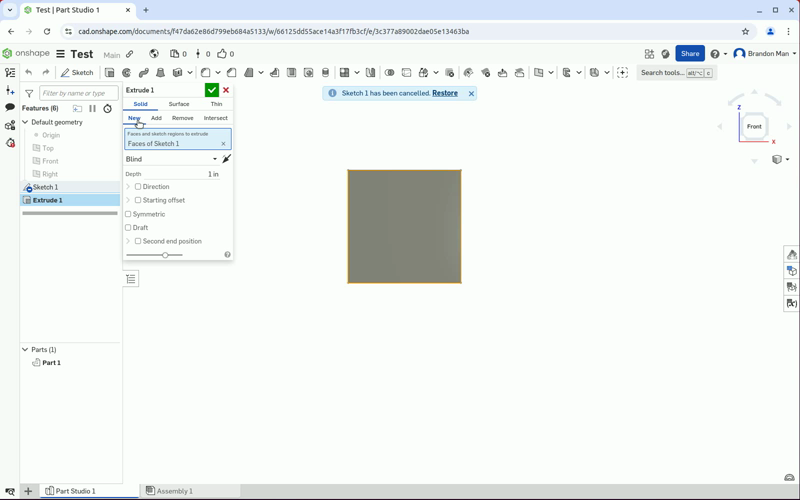
key(tab, 4)
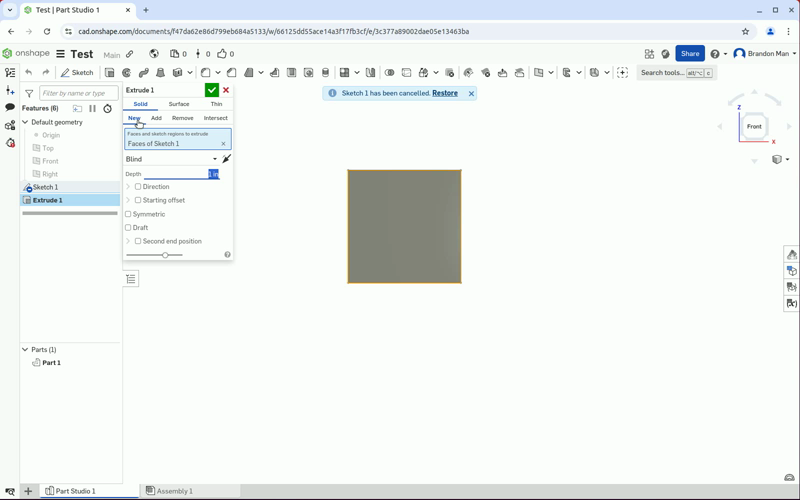
text(23.108)
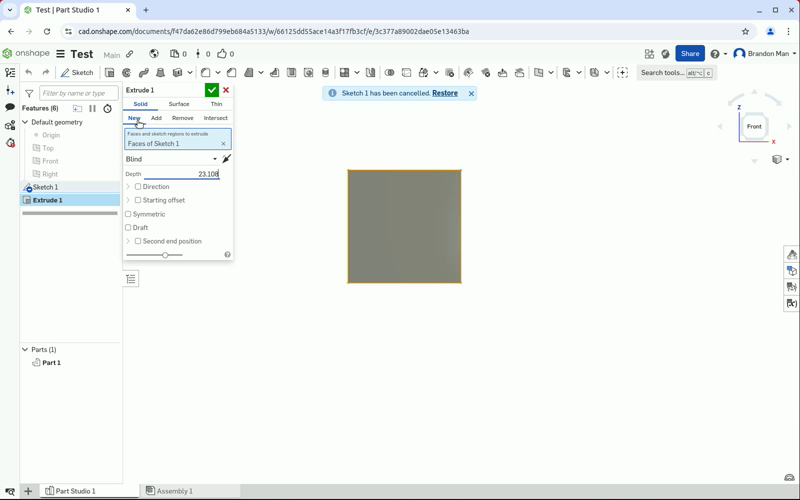
key(enter)
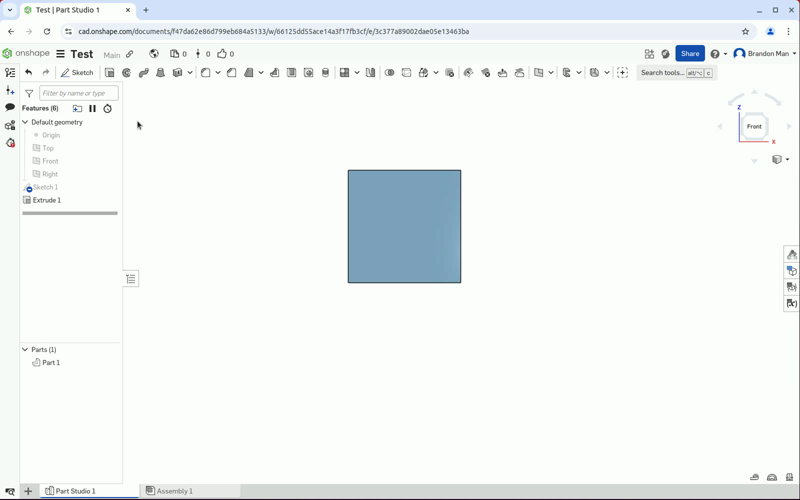
key(shift+h)
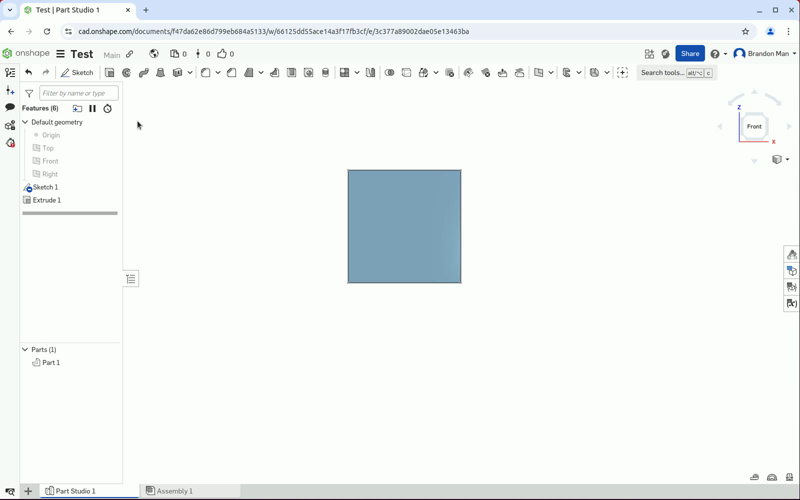
key(shift+h)
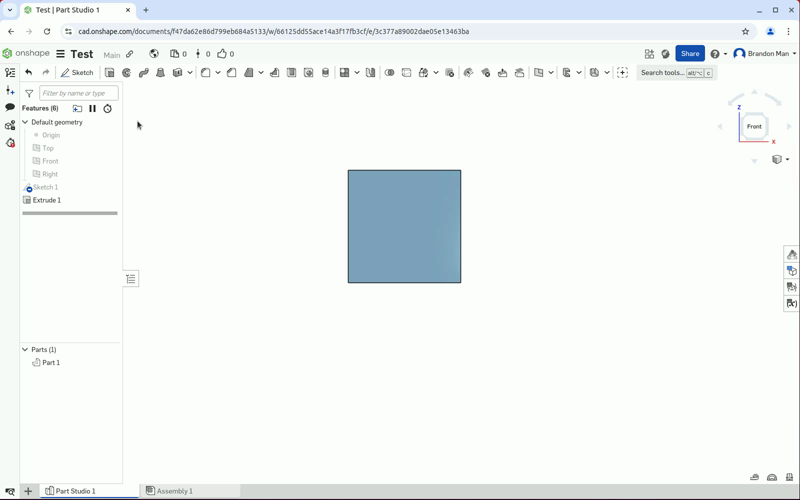
mouse_move(73, 189)
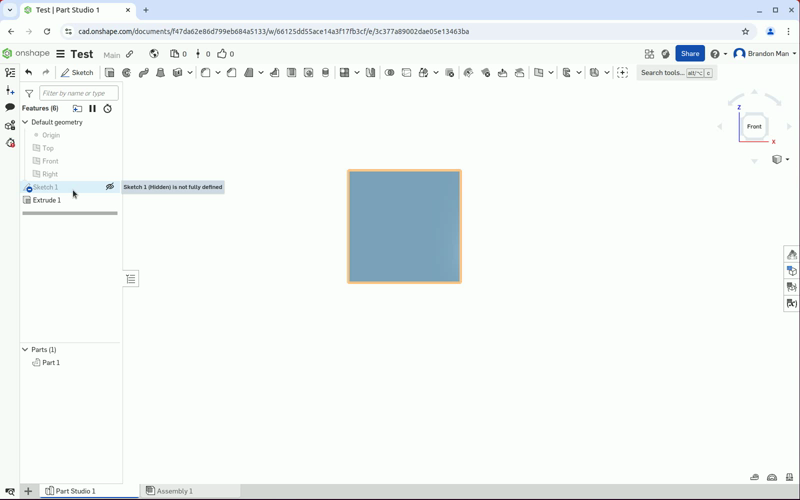
click(73, 189)
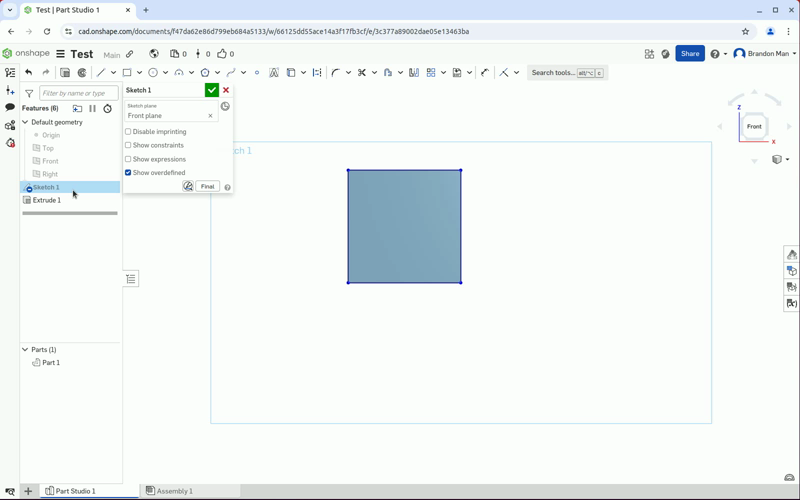
mouse_move(229, 92)
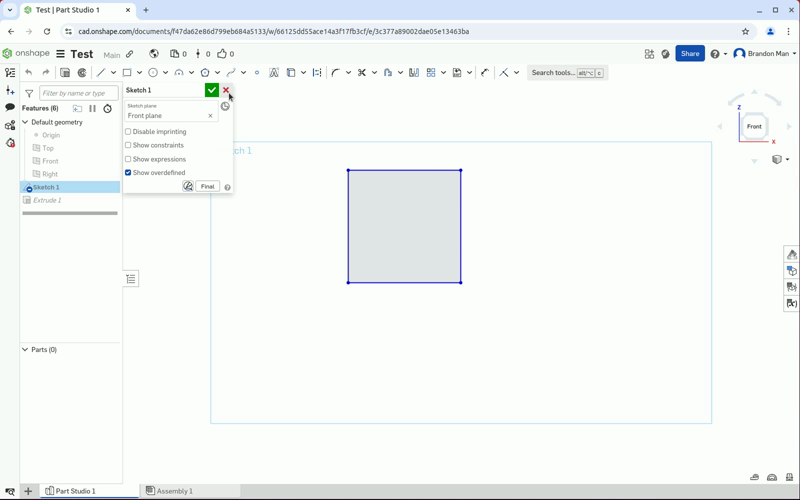
click(229, 92)
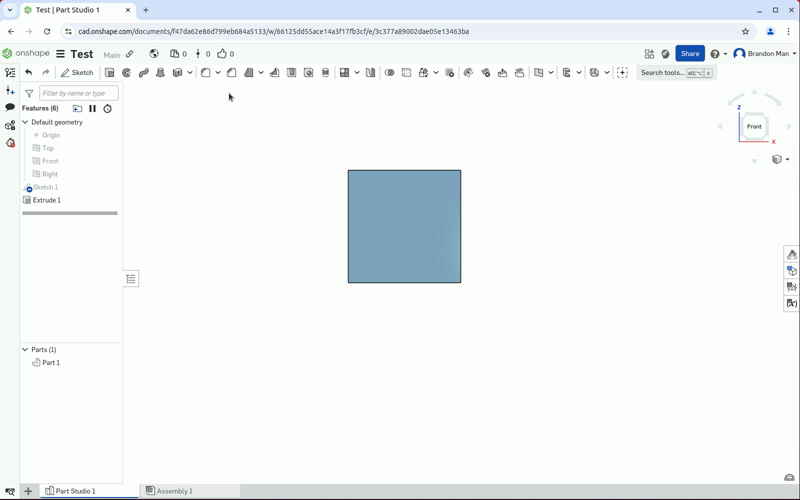
mouse_move(73, 352)
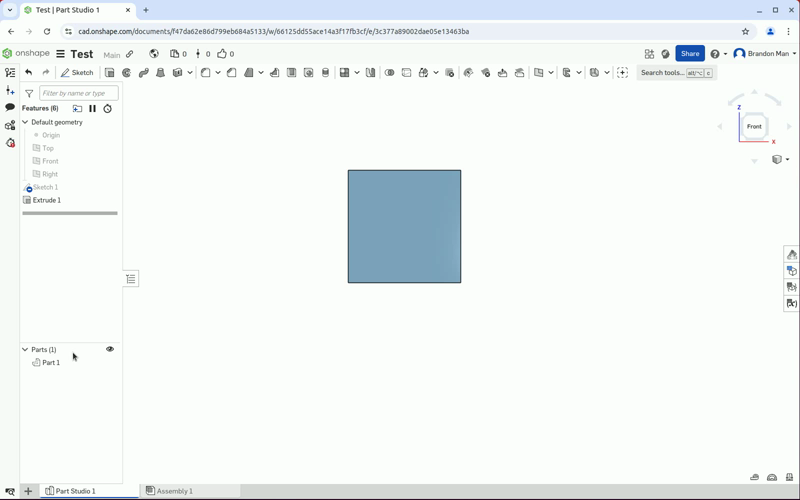
key(y)
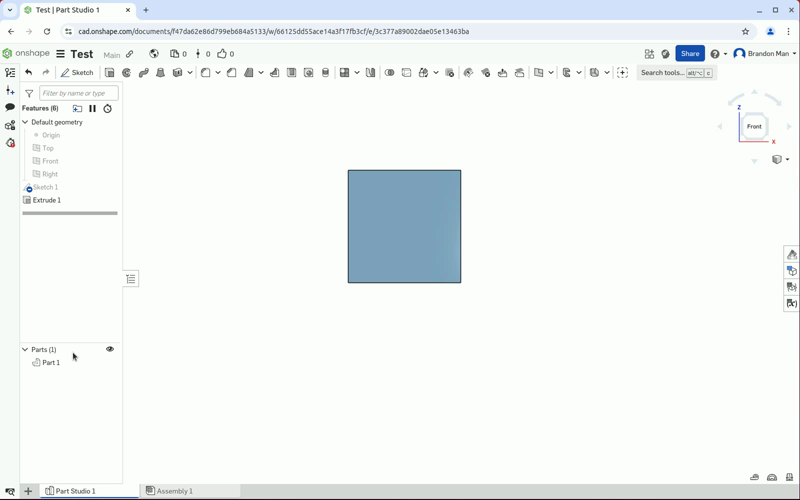
key(shift+p)
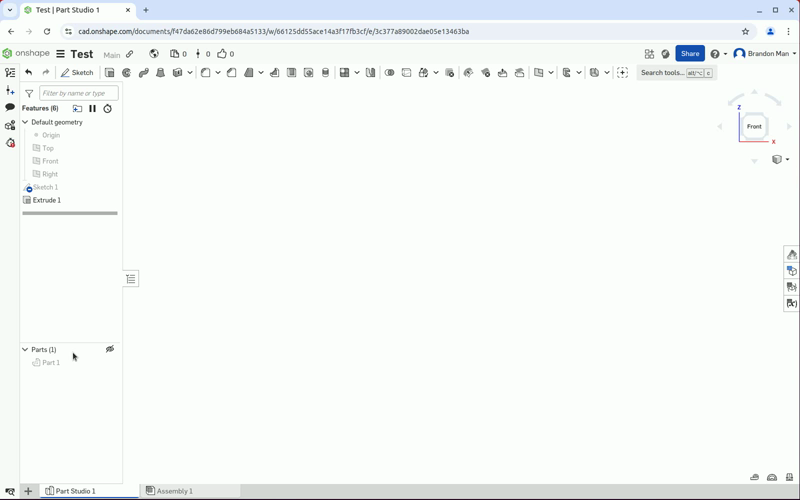
key(space)
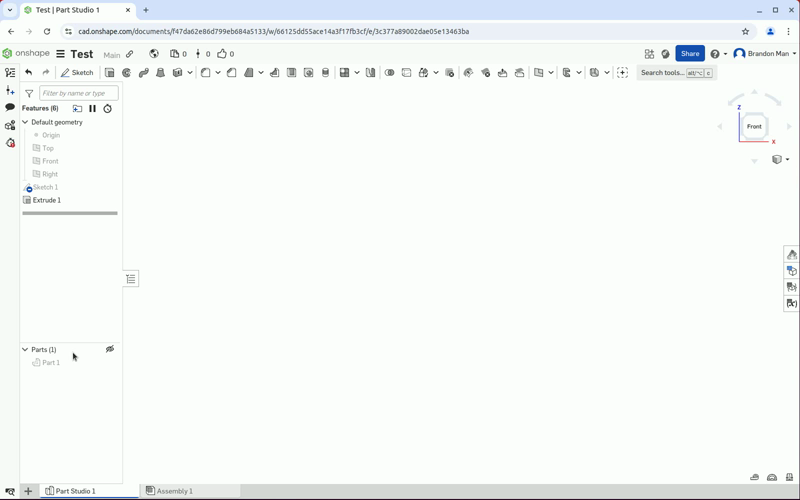
key_down(shift)
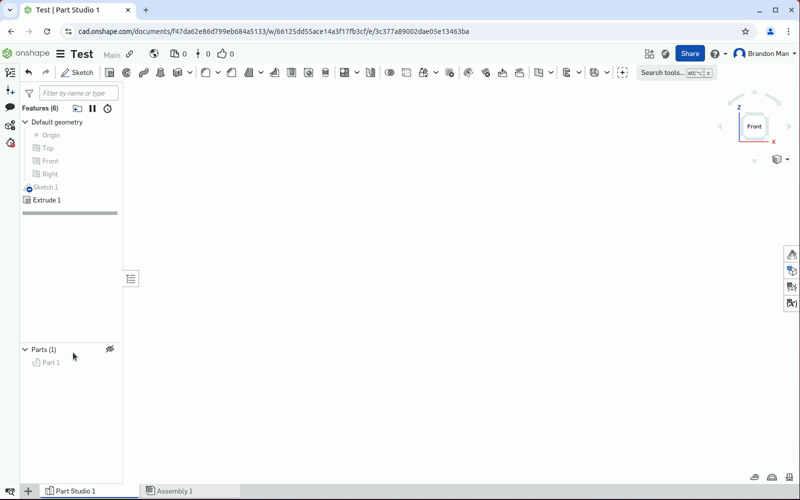
key(left)
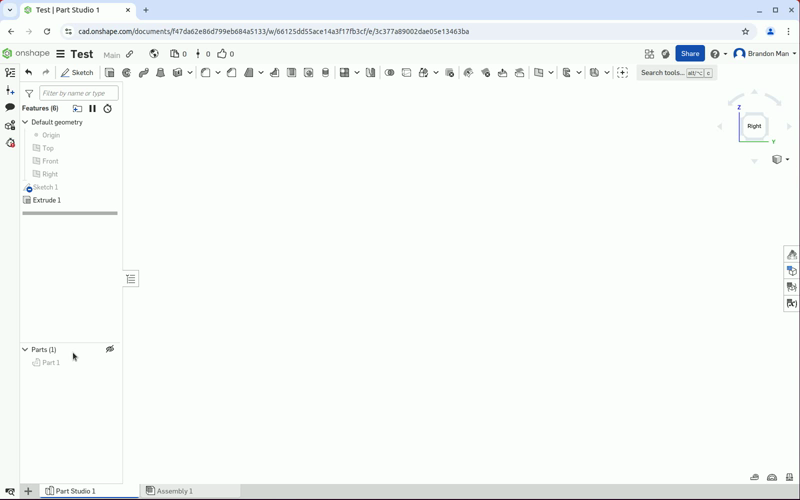
key_up(shift)
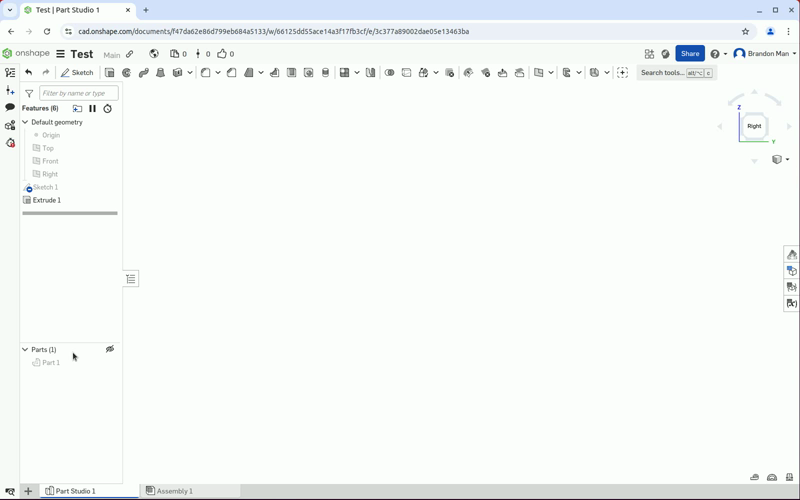
mouse_move(73, 352)
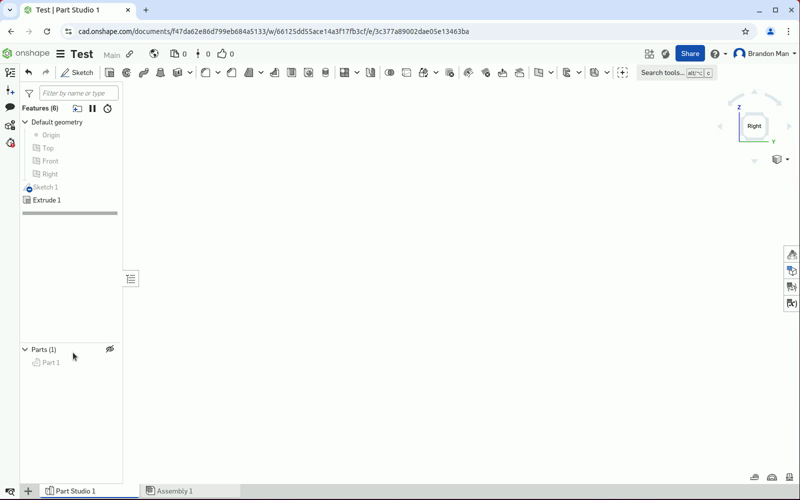
key(shift+y)
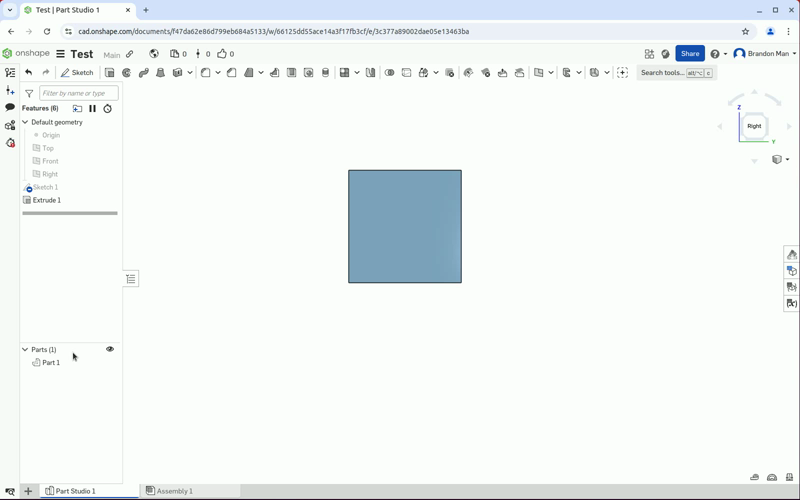
mouse_move(541, 75)
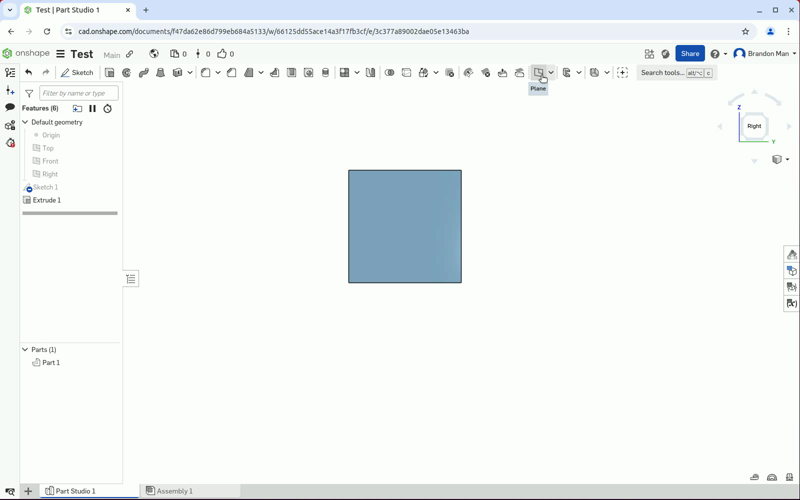
click(541, 75)
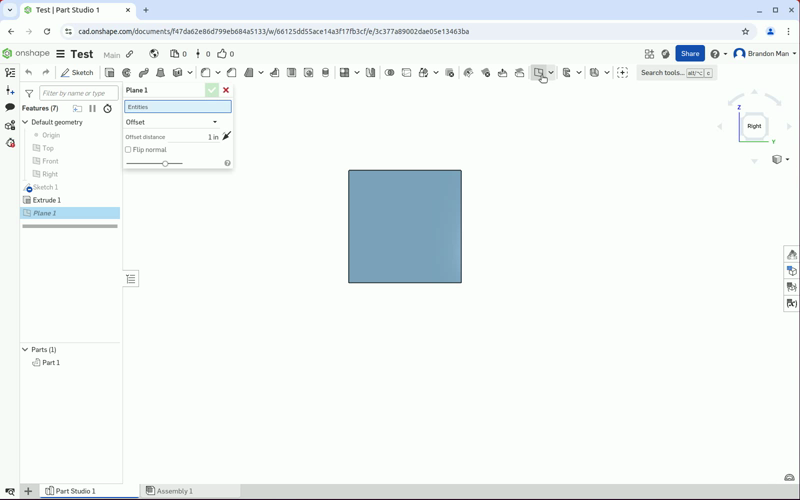
mouse_move(73, 176)
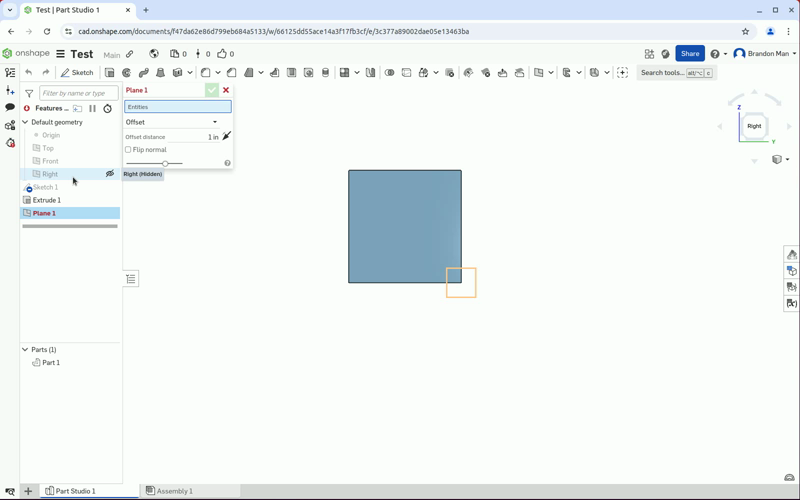
click(73, 176)
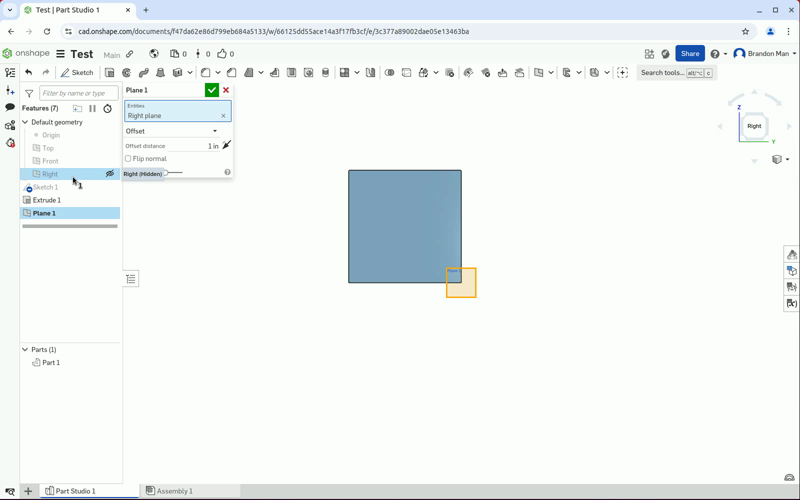
key(tab, 2)
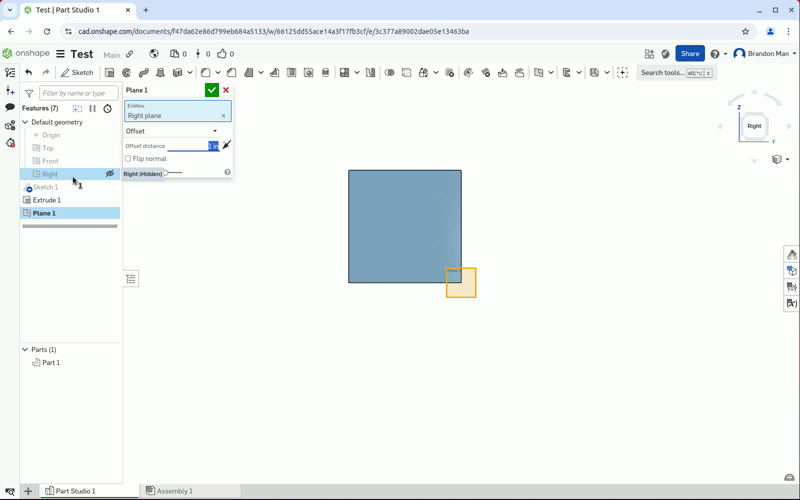
text(23.108)
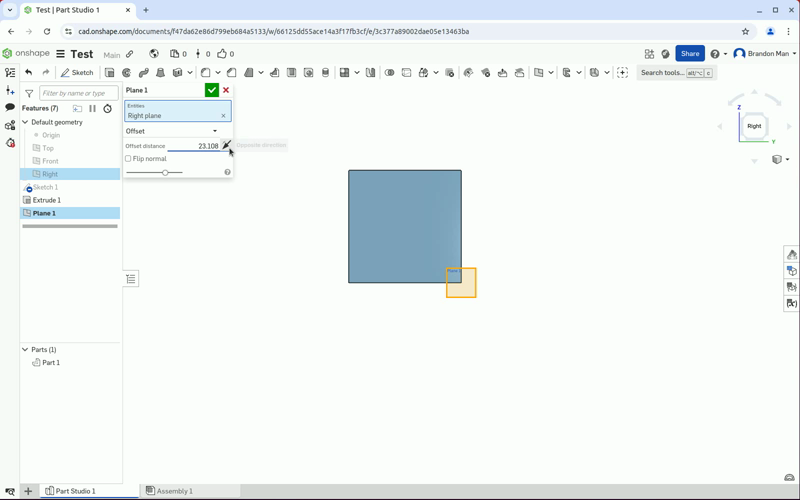
mouse_move(229, 147)
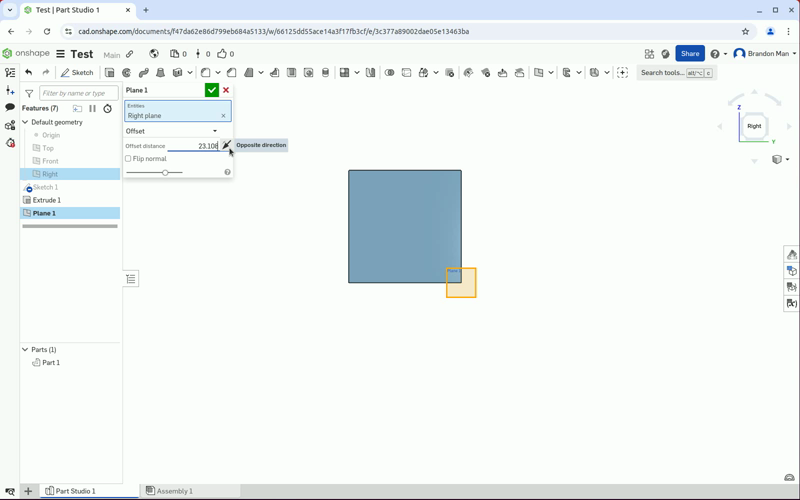
click(229, 147)
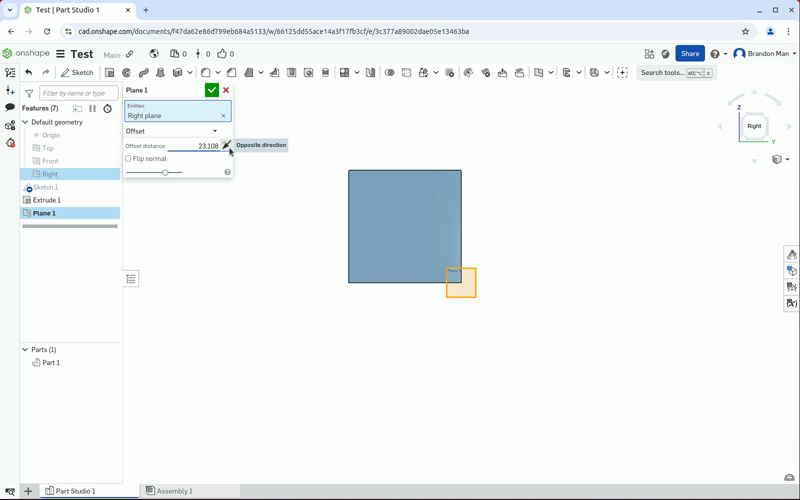
key(enter, 2)
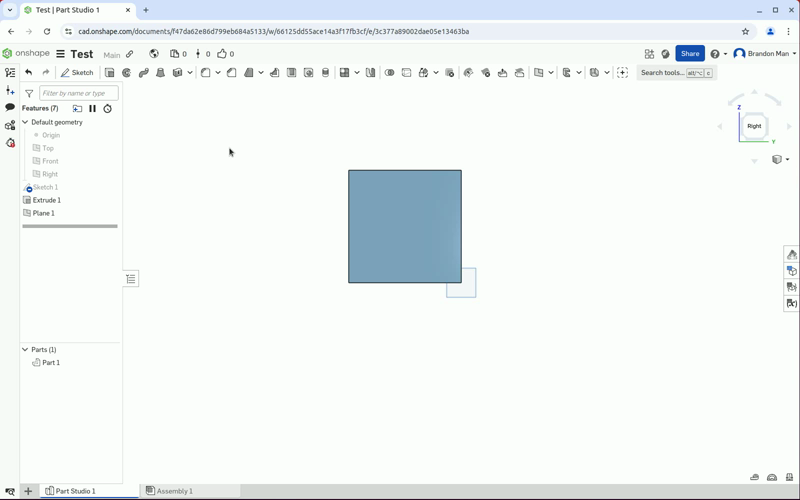
key(shift+s)
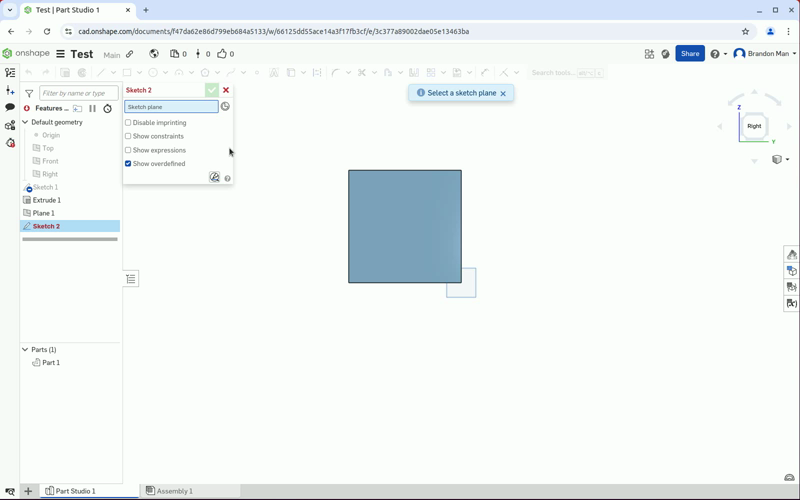
mouse_move(73, 215)
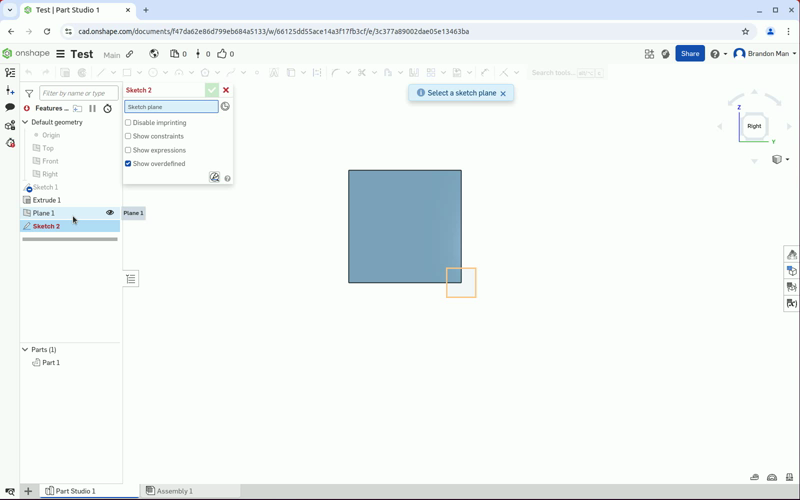
click(73, 215)
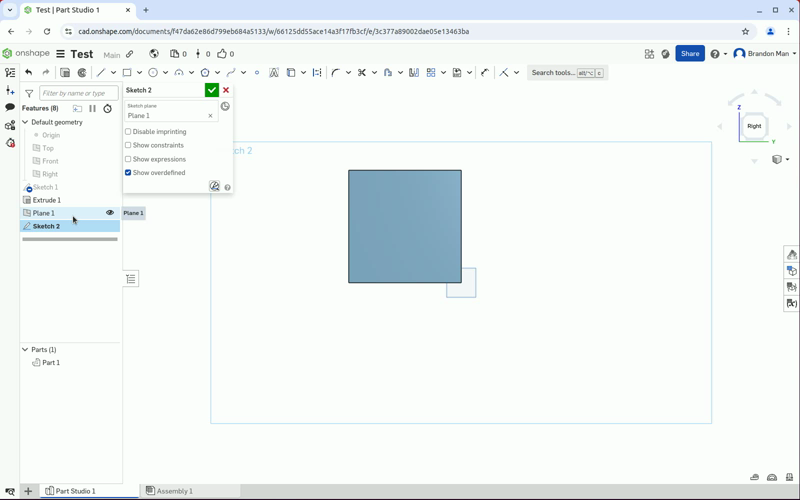
mouse_move(73, 352)
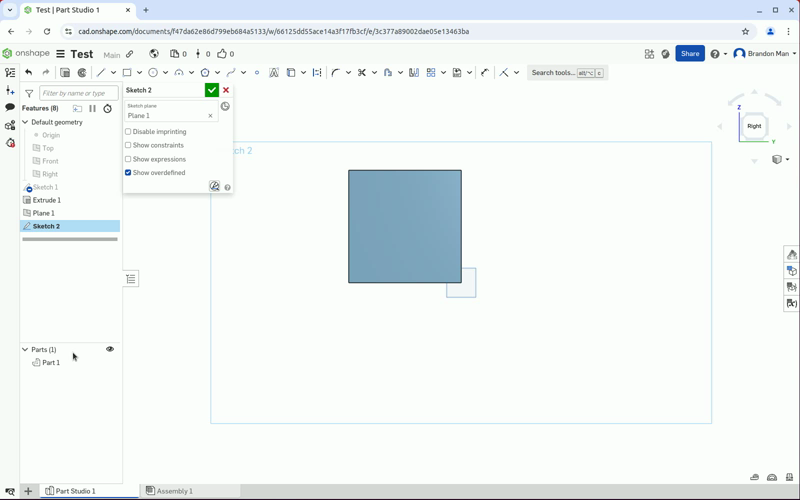
key(y)
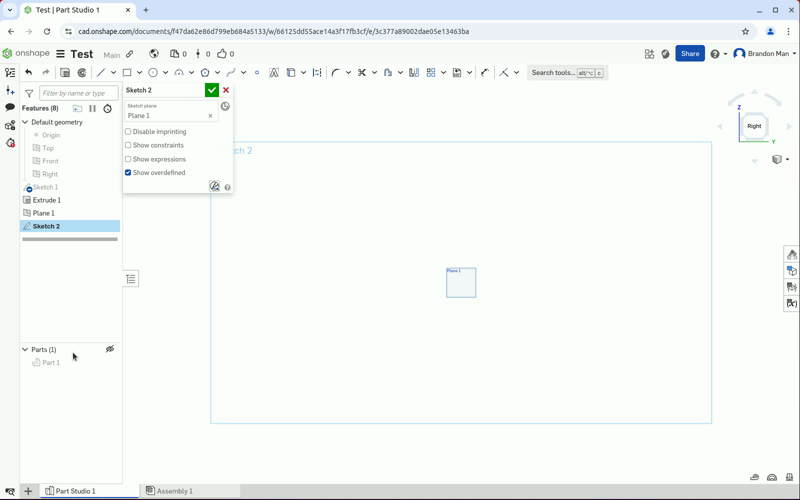
key(l)
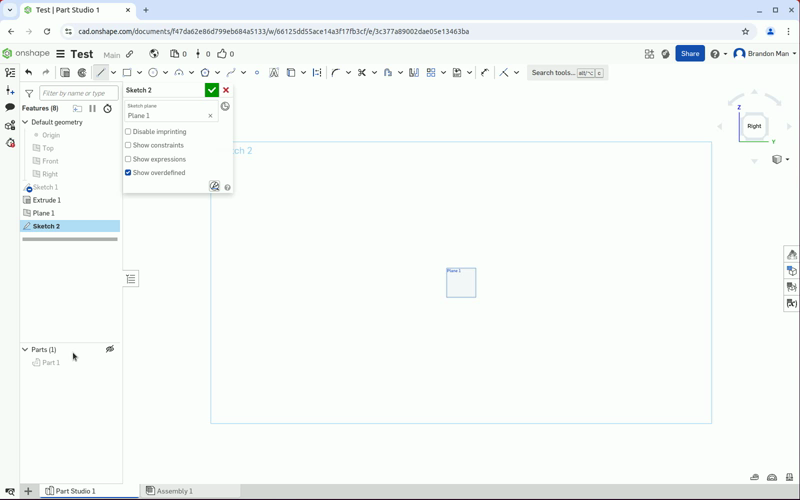
key_down(shift)
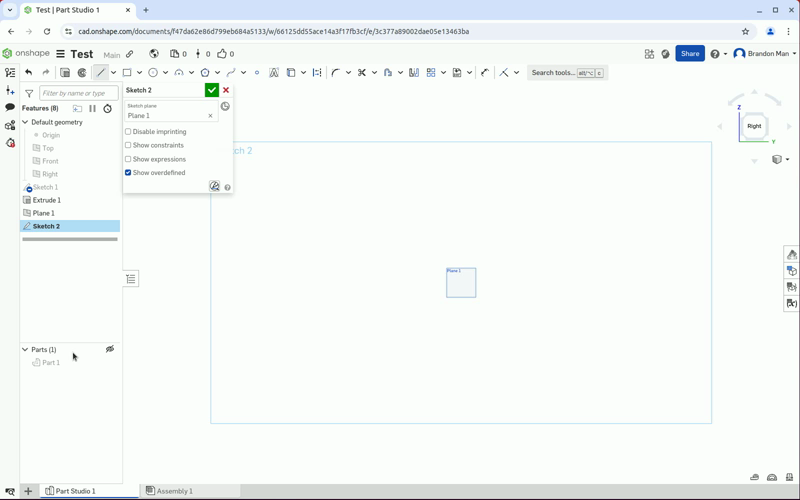
mouse_move(348, 282)
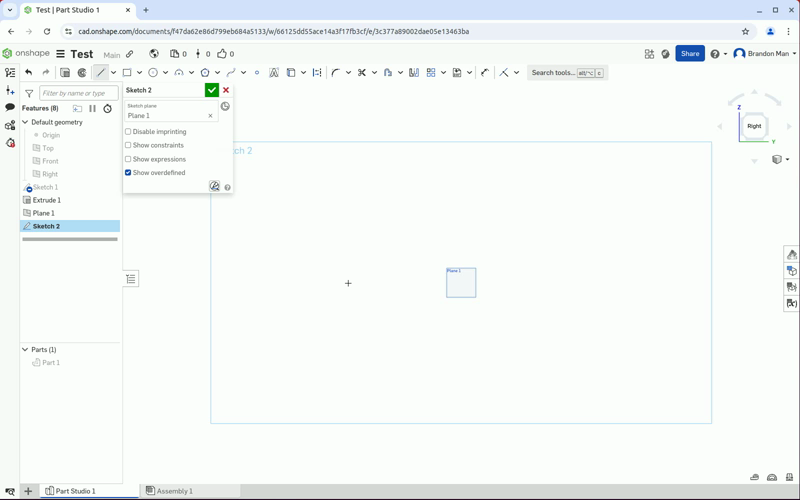
click(348, 282)
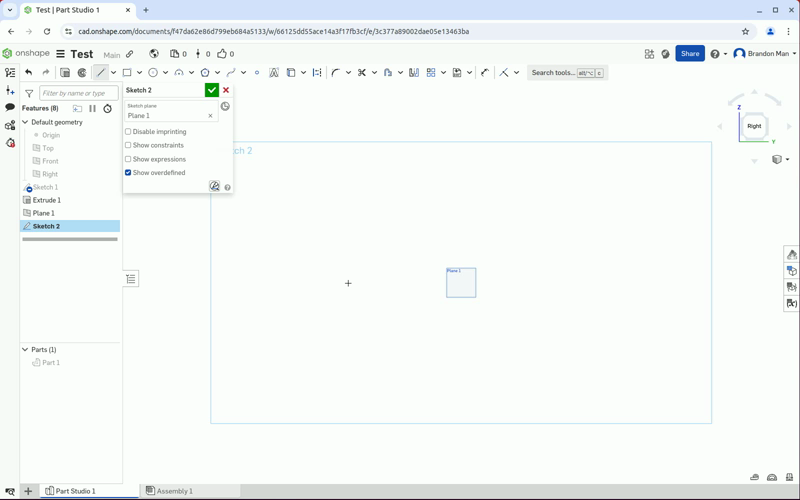
key_up(shift)
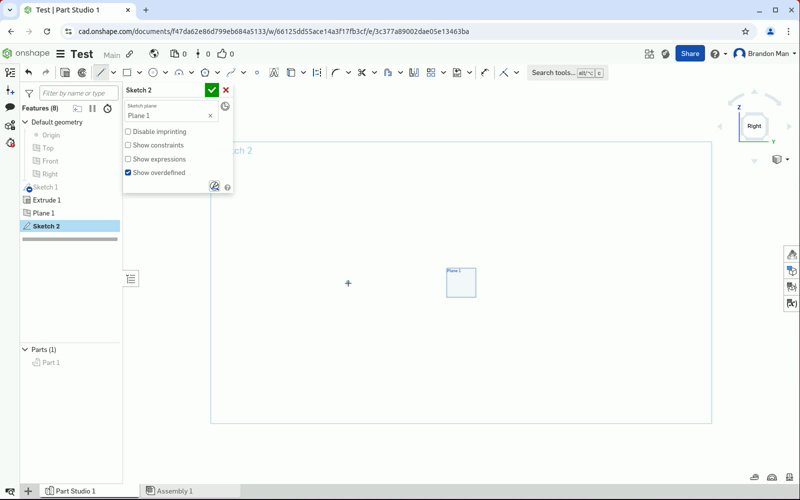
key_down(shift)
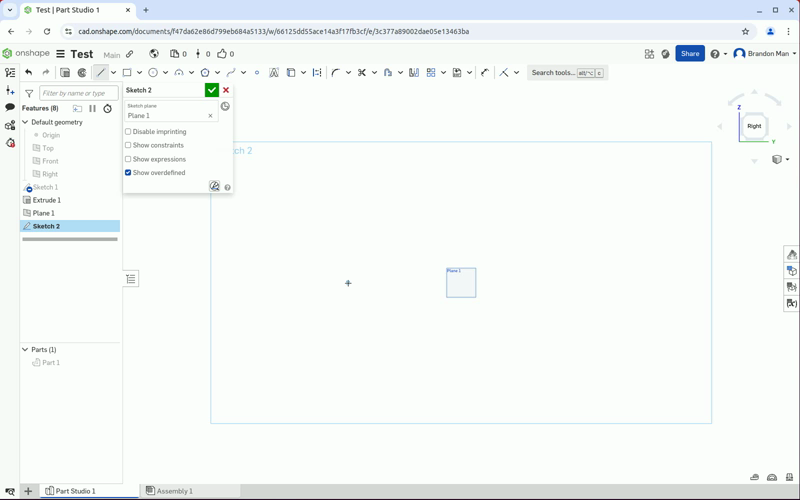
mouse_move(378, 282)
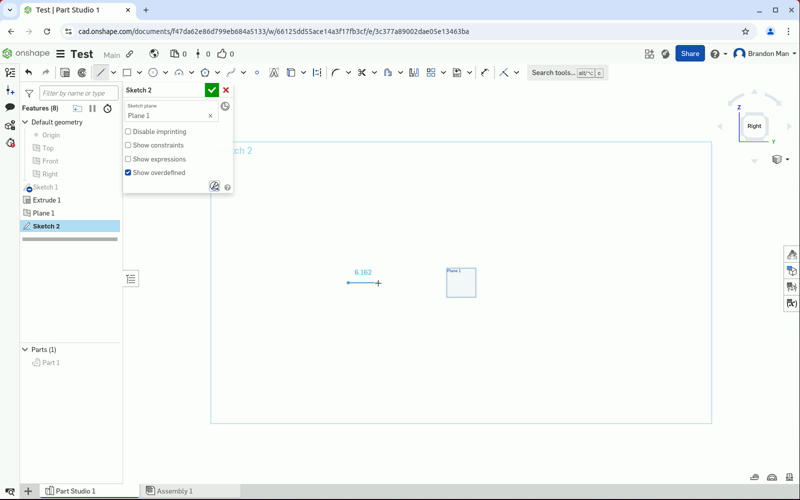
mouse_move(404, 282)
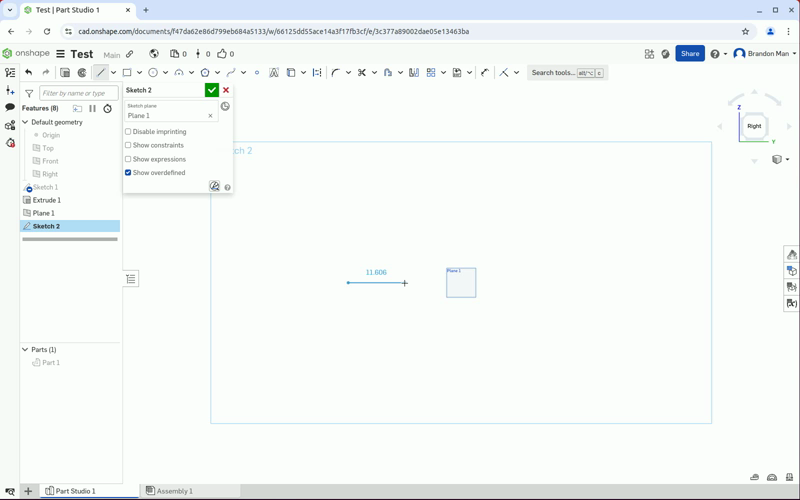
click(404, 282)
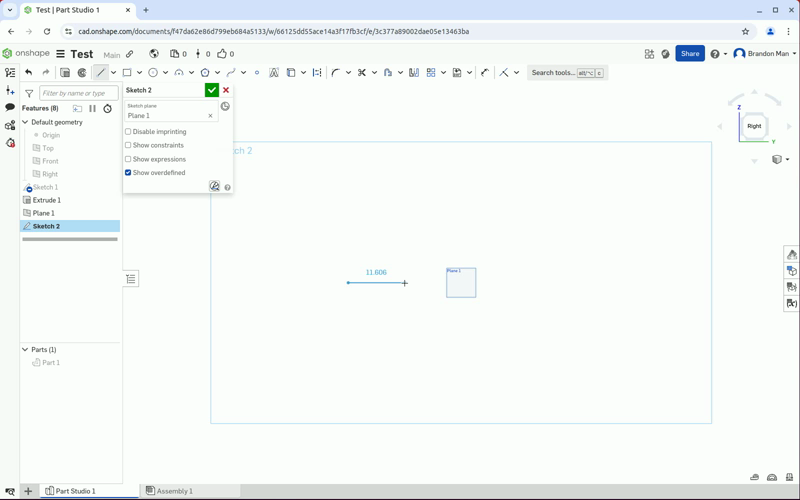
key_up(shift)
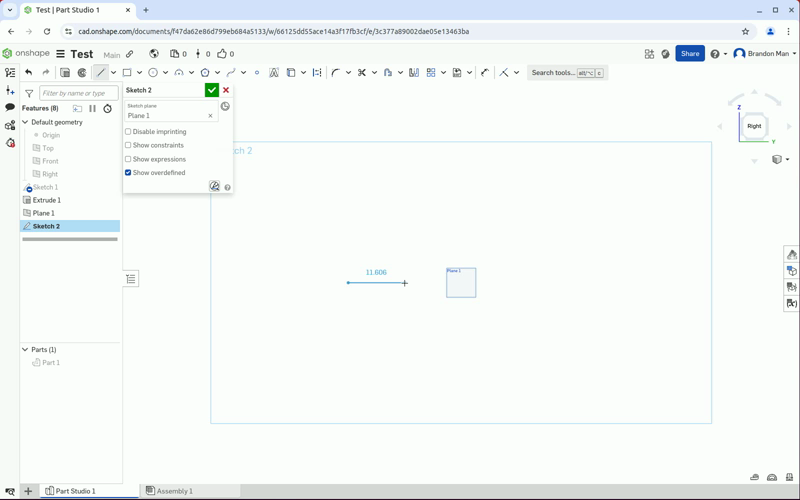
key_down(shift)
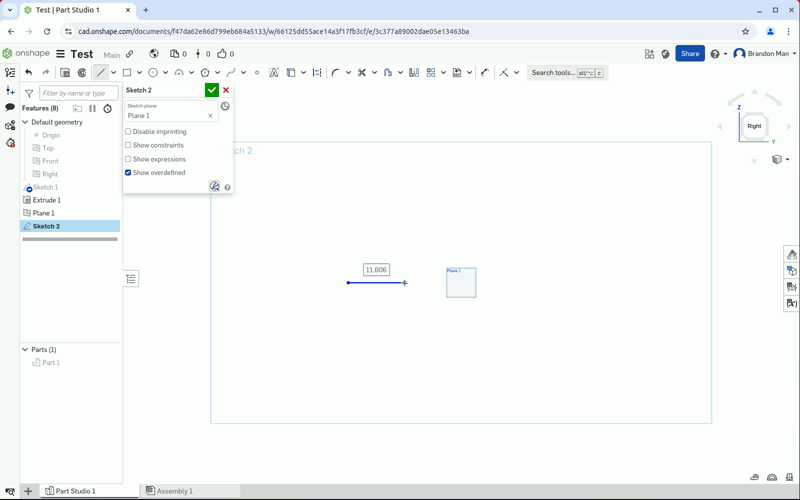
mouse_move(434, 282)
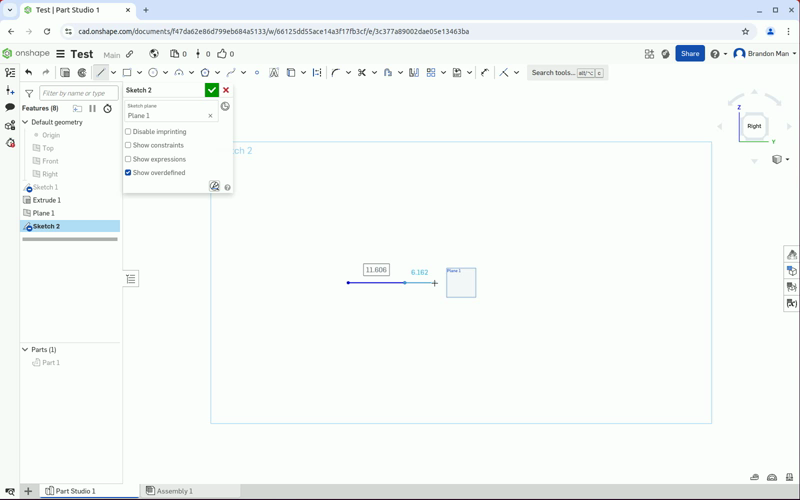
mouse_move(404, 226)
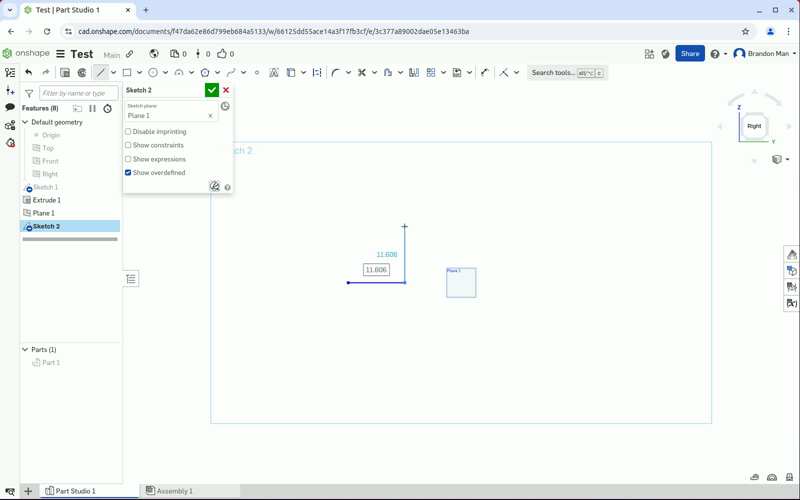
click(404, 226)
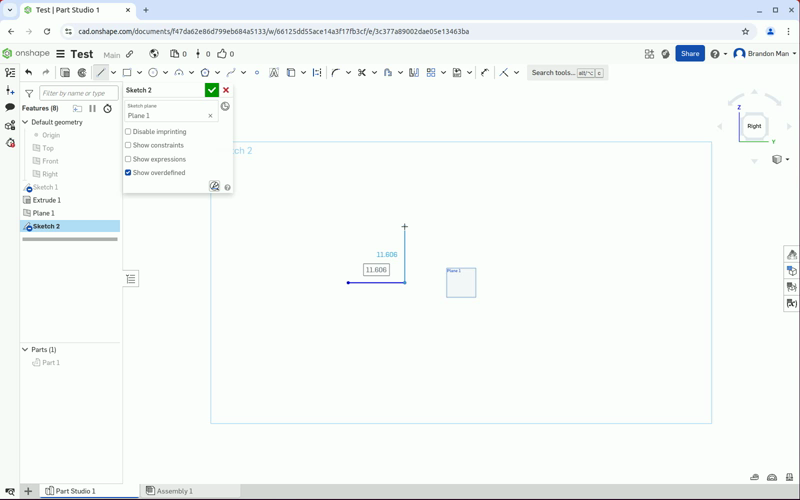
key_up(shift)
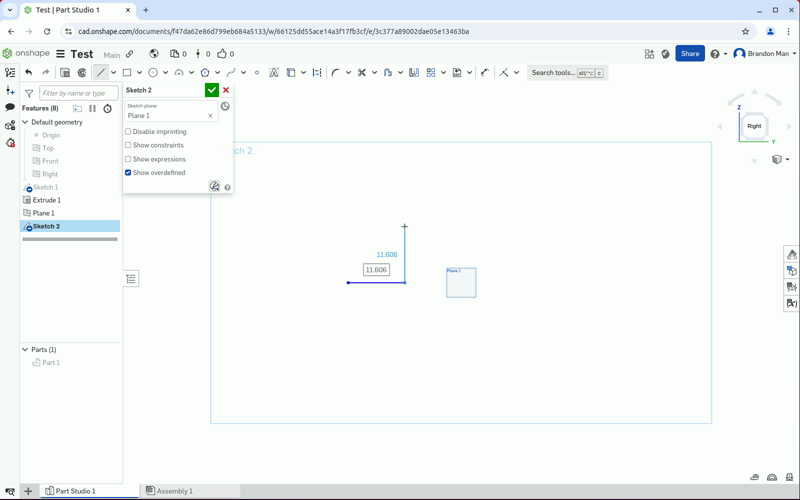
key_down(shift)
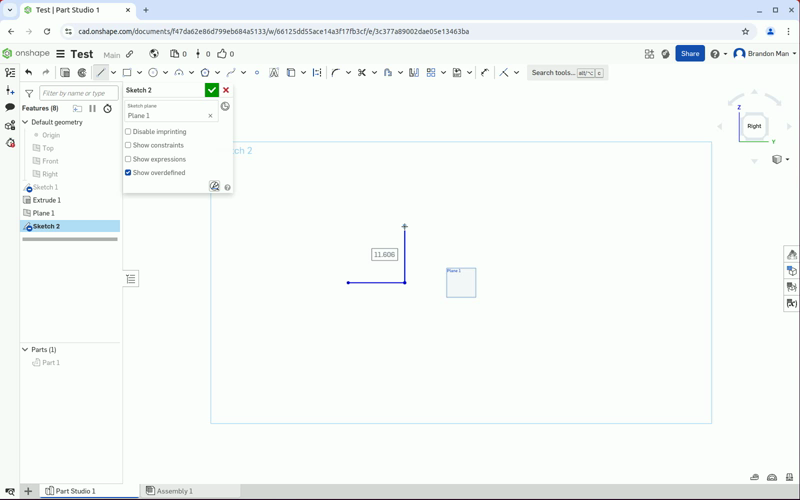
mouse_move(434, 226)
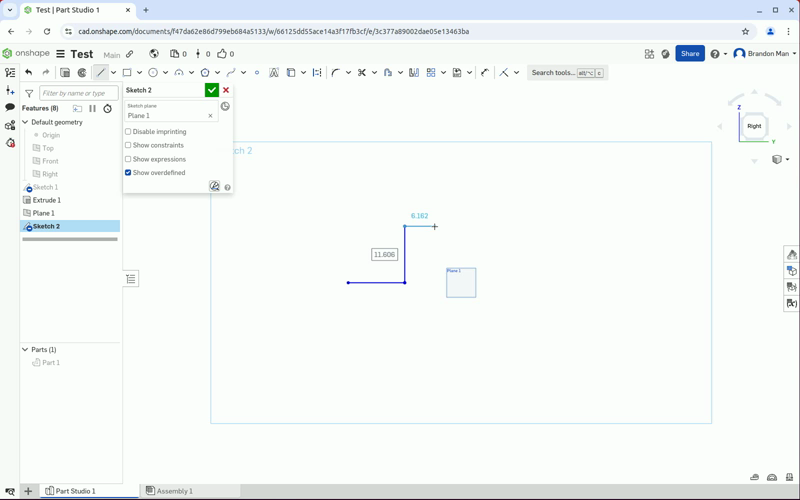
mouse_move(348, 226)
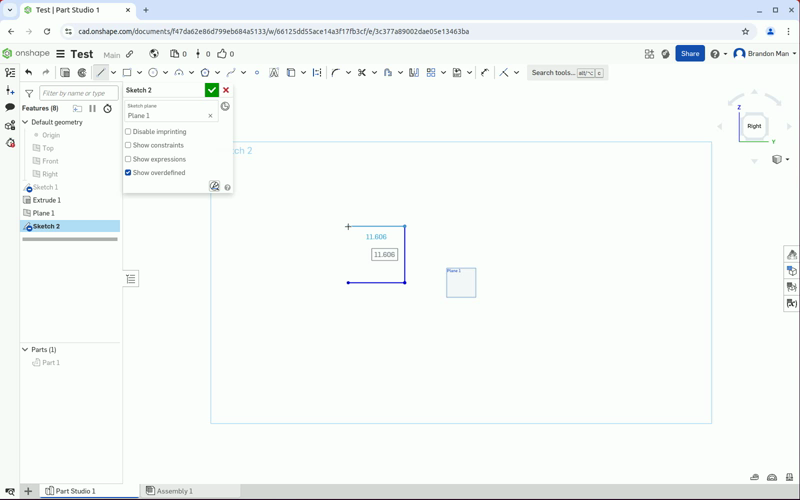
click(348, 226)
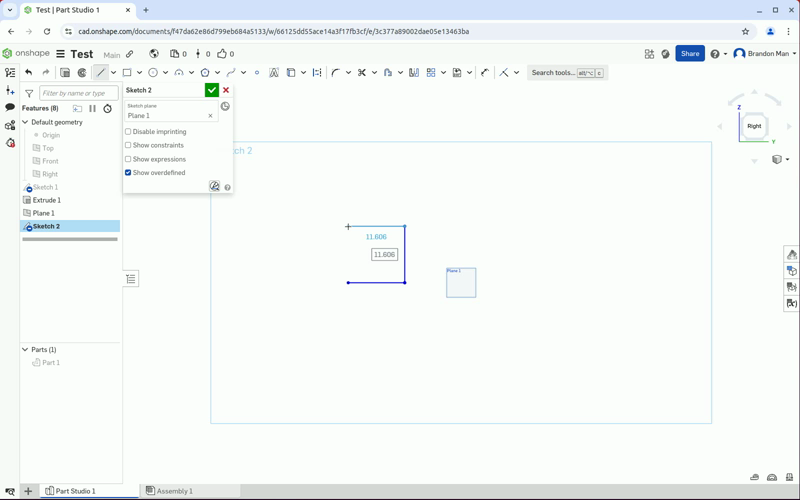
key_up(shift)
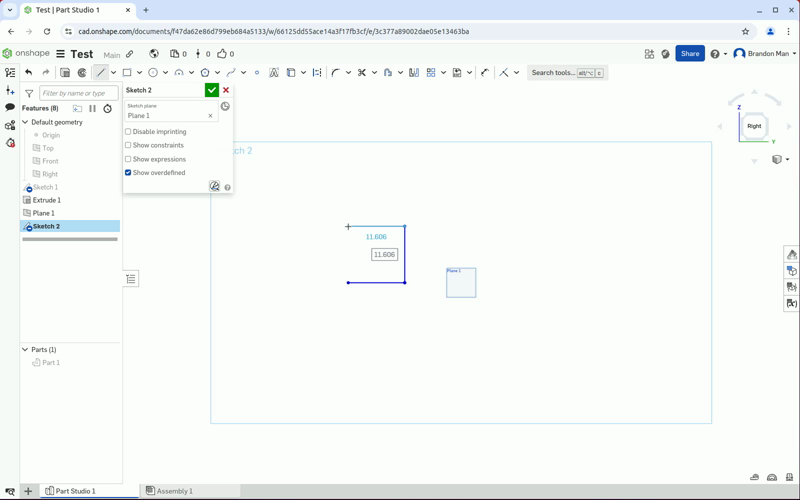
mouse_move(378, 226)
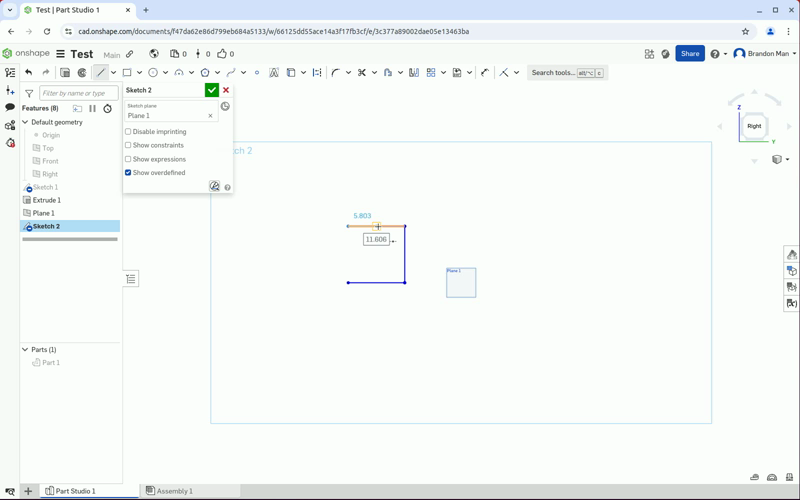
key_down(shift)
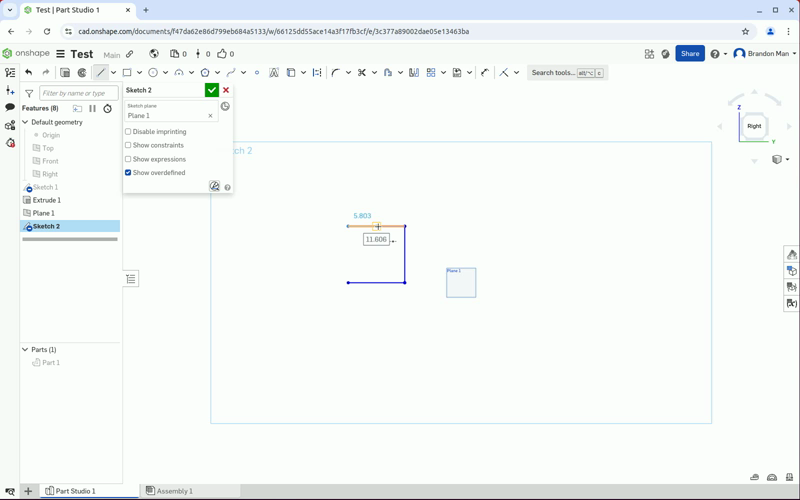
mouse_move(348, 282)
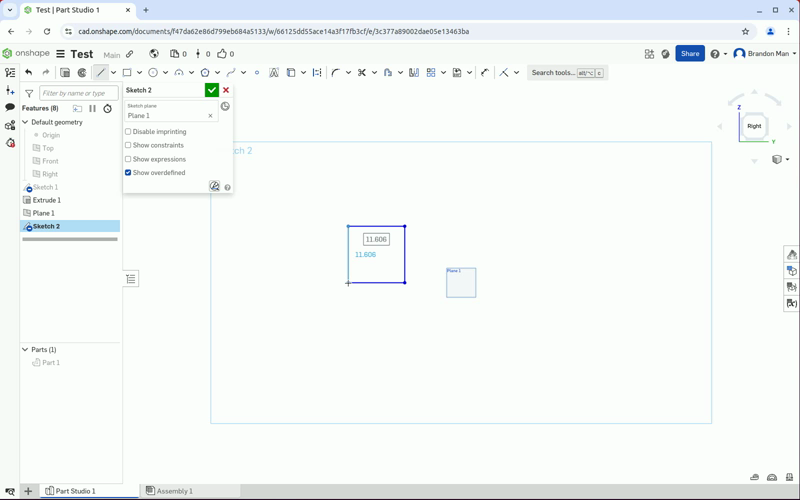
key_up(shift)
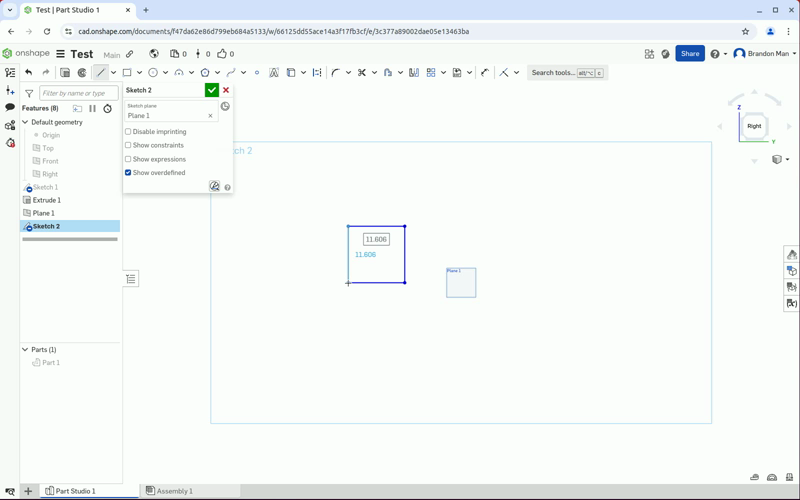
click(348, 282)
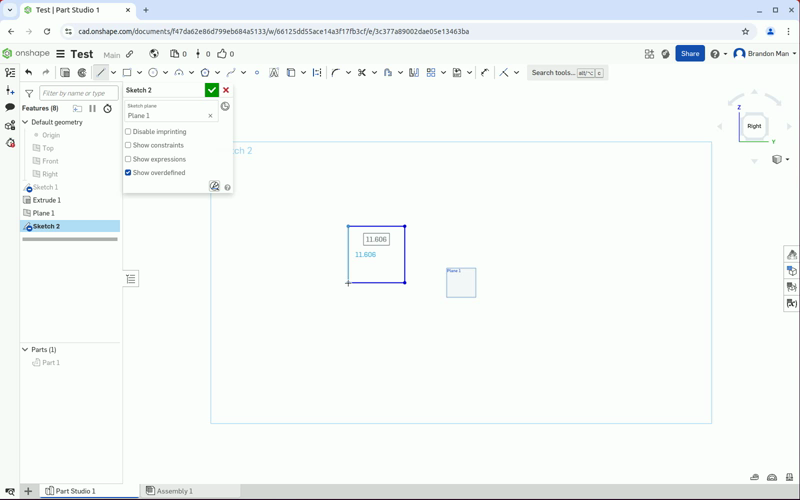
key(esc)
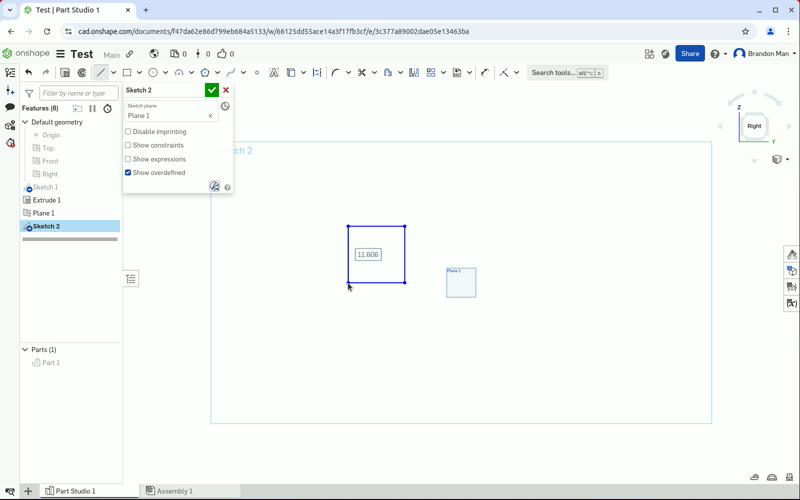
mouse_move(391, 246)
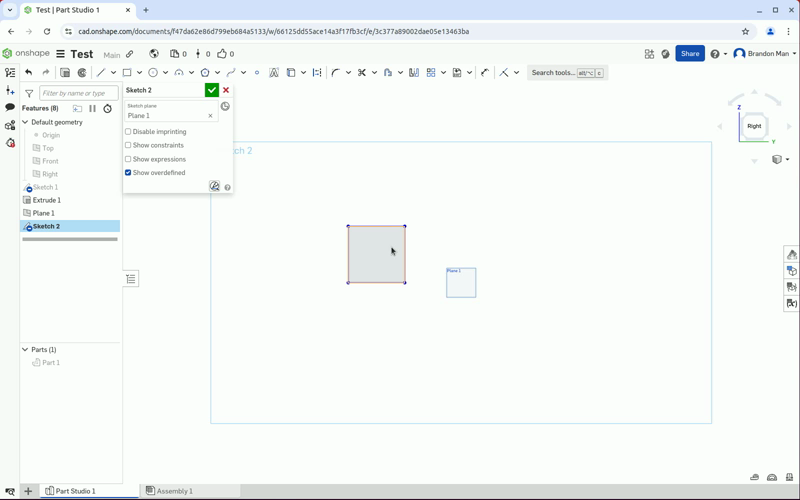
click(391, 246)
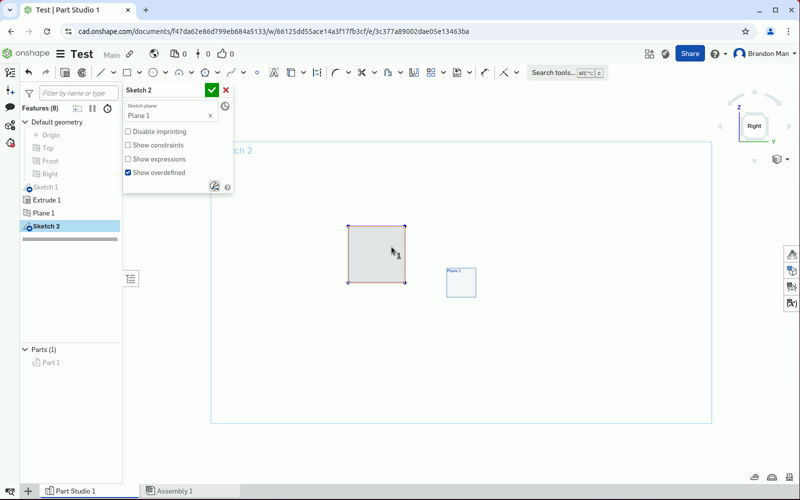
mouse_move(73, 352)
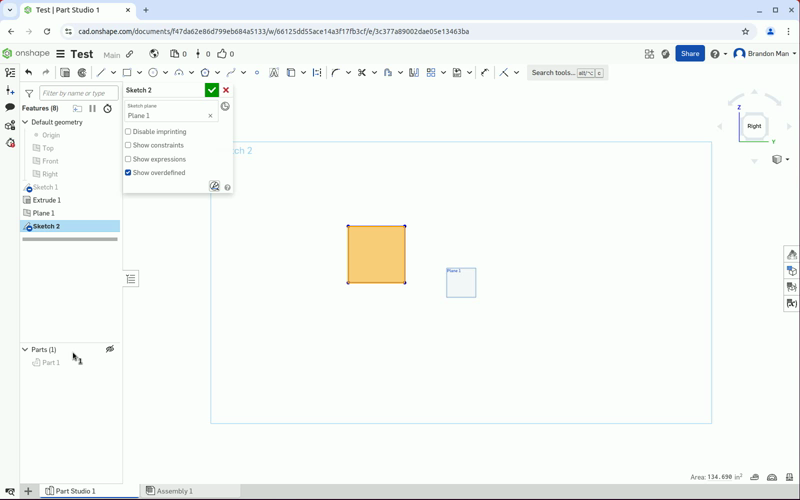
key(shift+y)
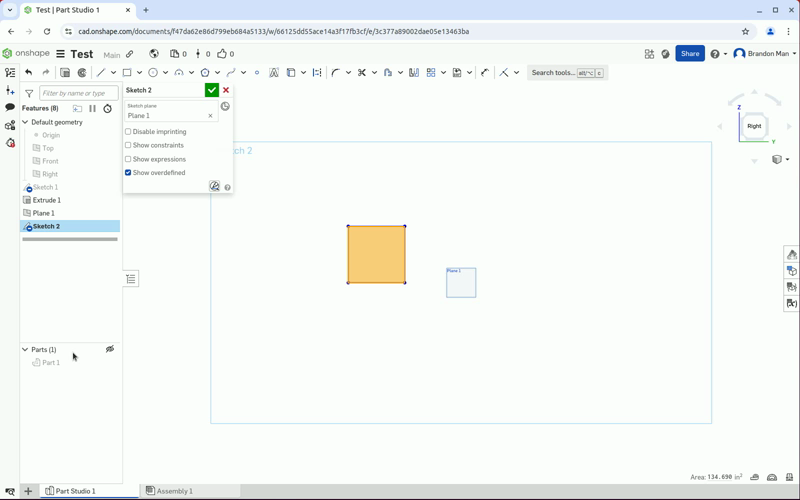
key(shift+e)
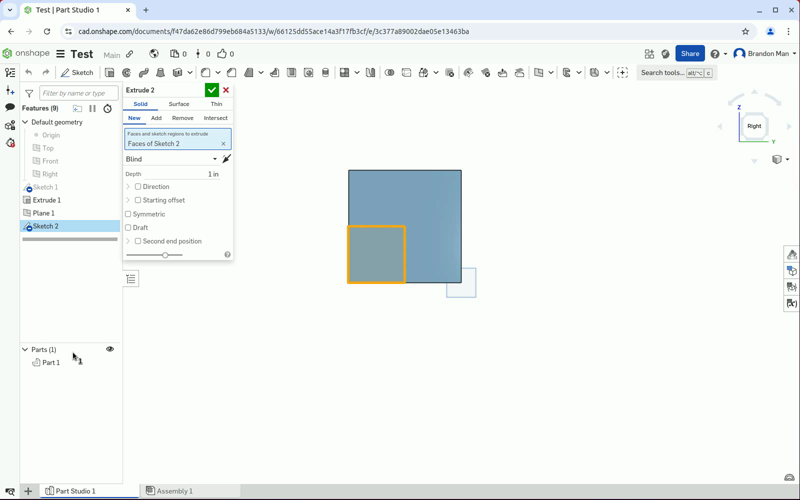
mouse_move(143, 106)
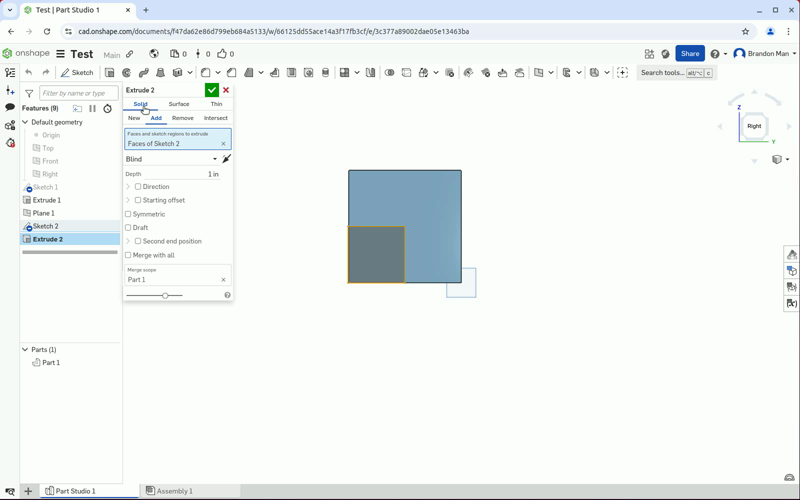
click(143, 106)
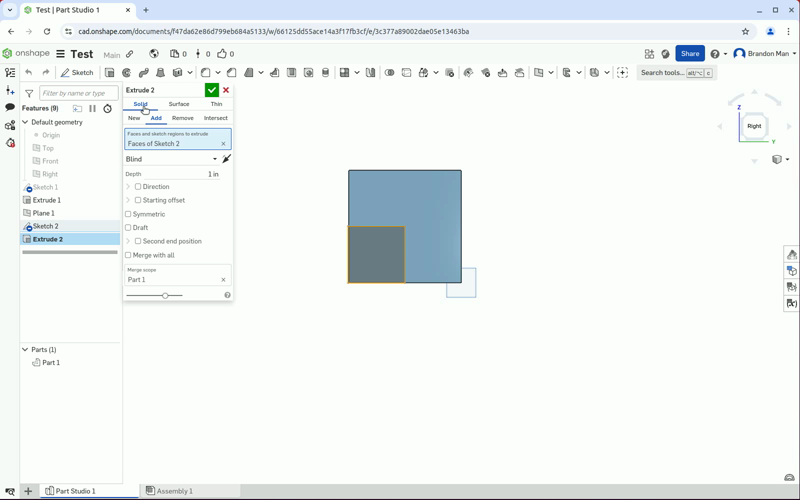
mouse_move(186, 120)
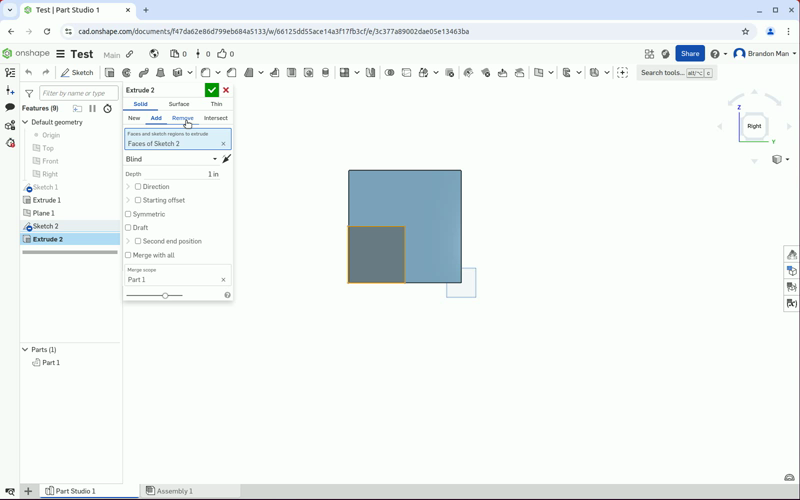
click(186, 120)
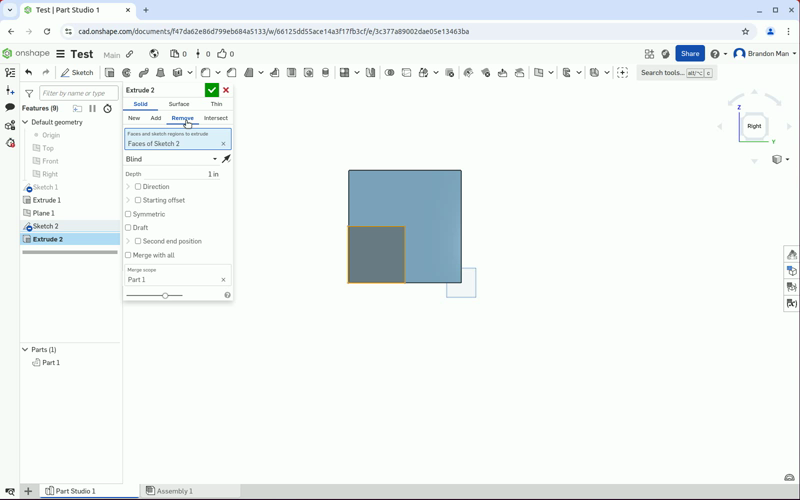
key(tab, 4)
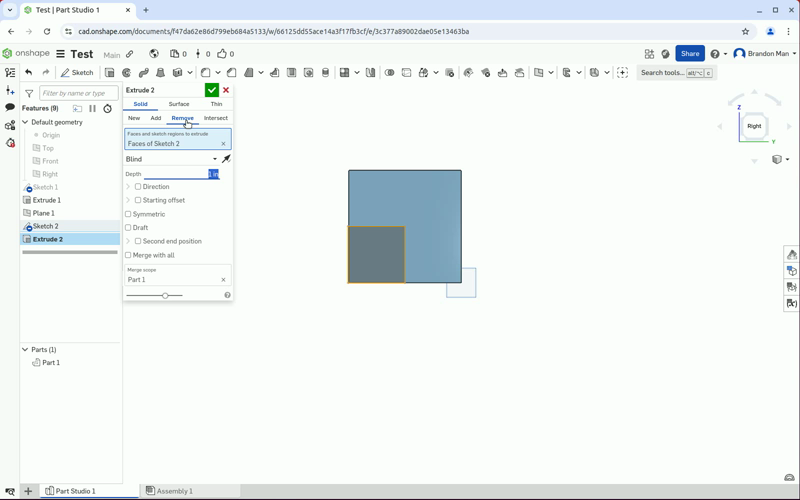
text(11.554)
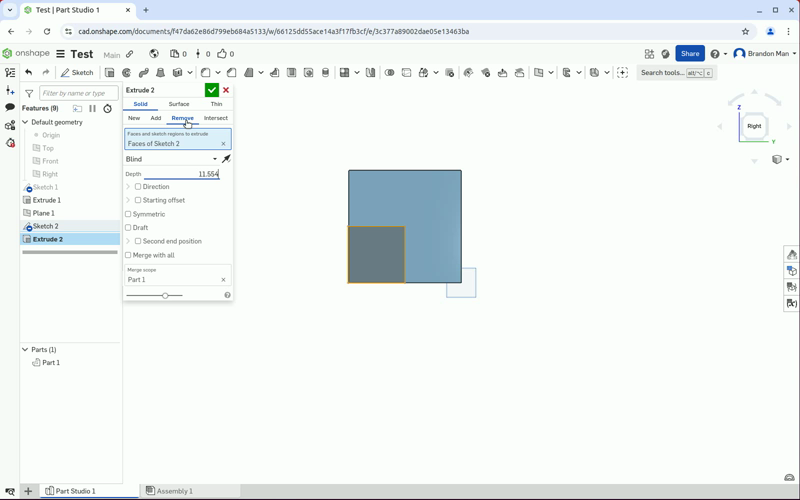
key(tab, 6)
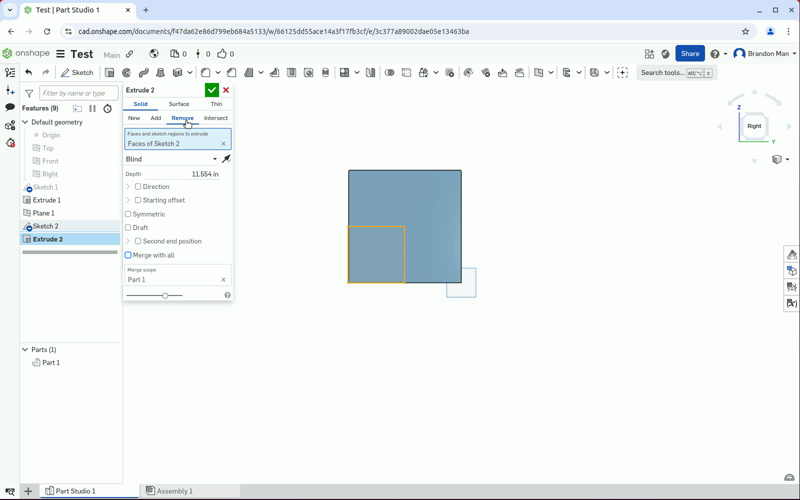
key(space)
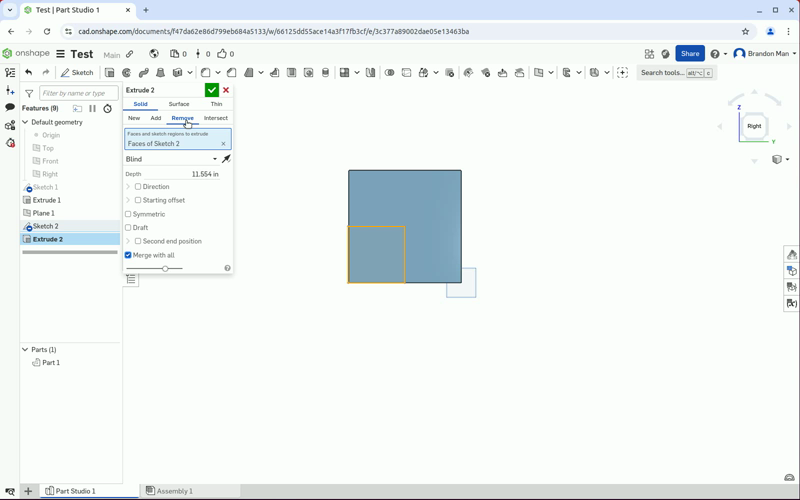
key(enter)
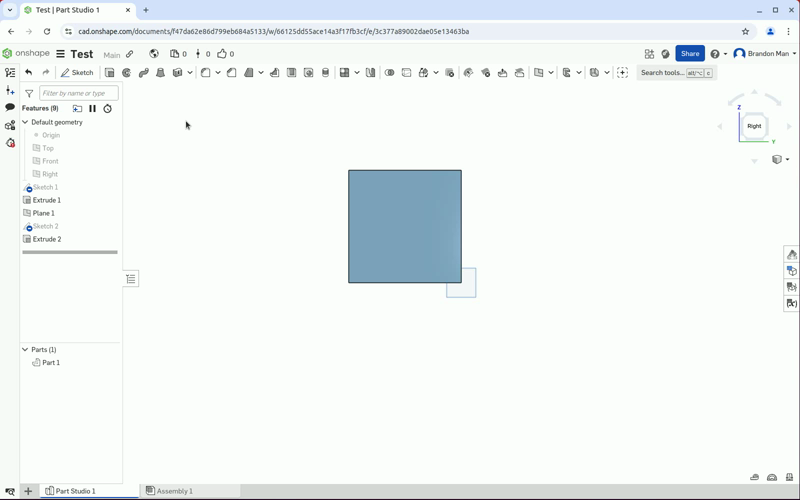
key(shift+h)
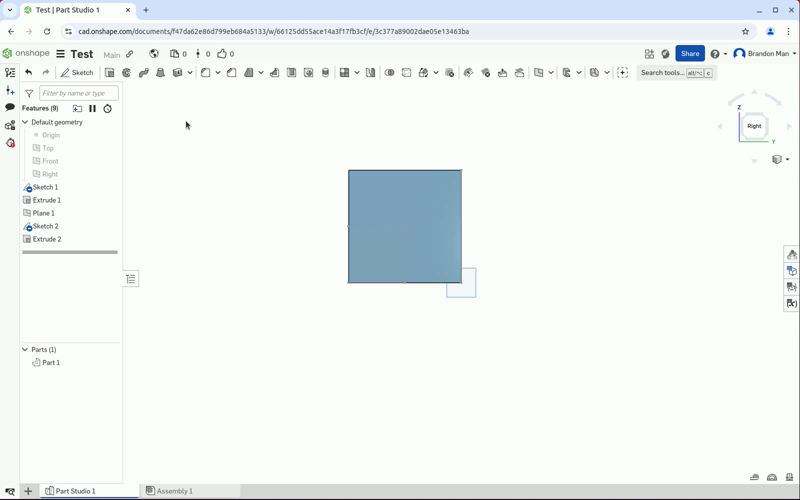
key(shift+h)
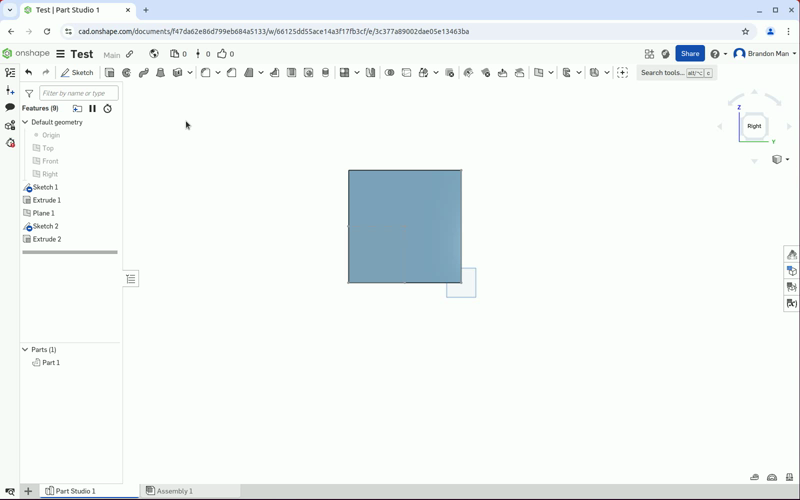
key(shift+7)
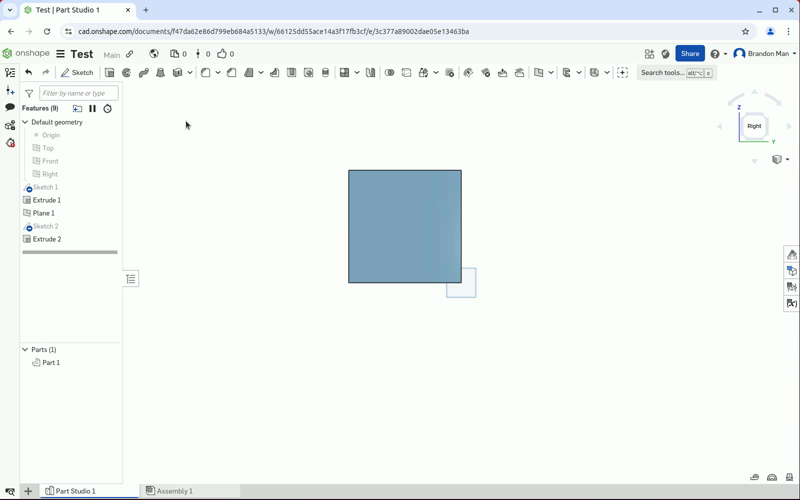
key(right, 2)
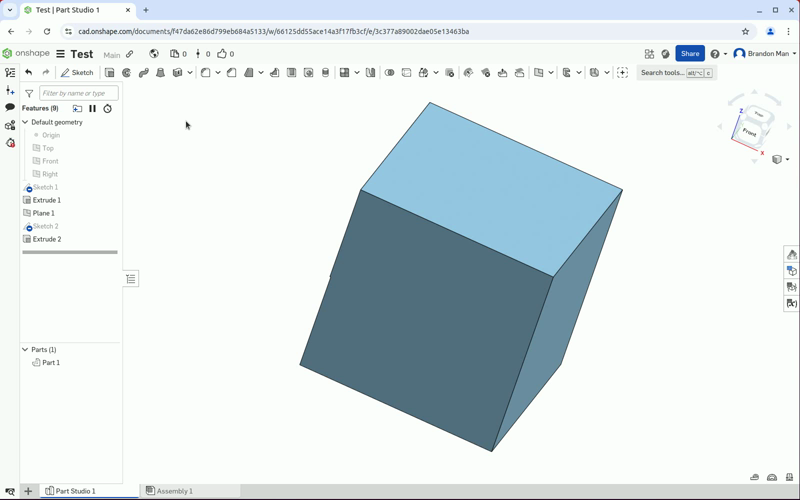
key(down, 2)
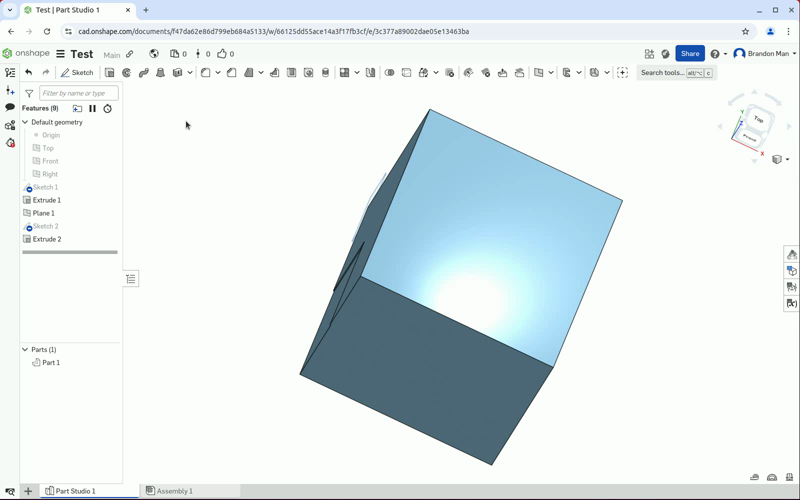
key(up, 2)
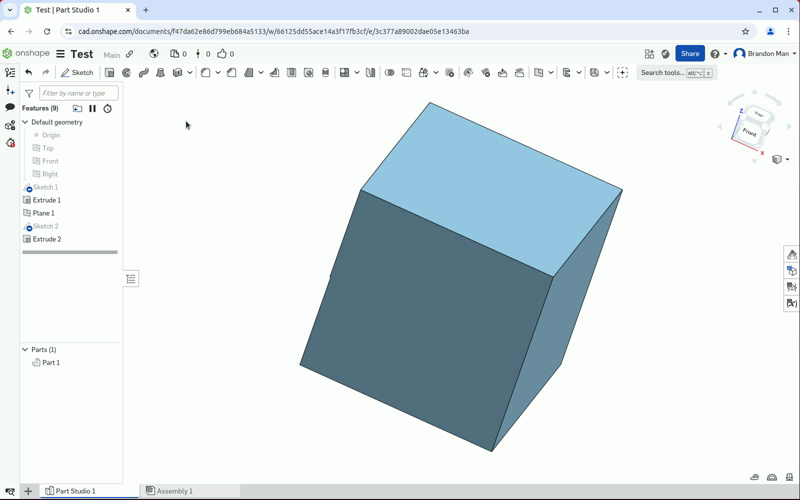
key(left, 2)
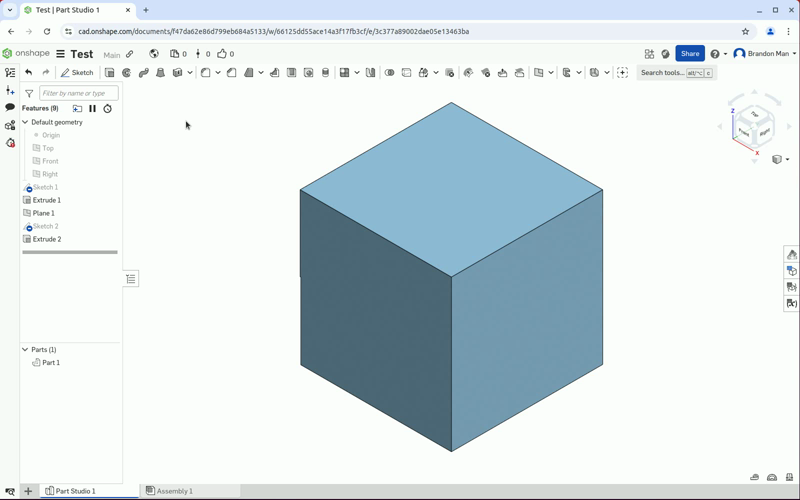
mouse_move(73, 189)
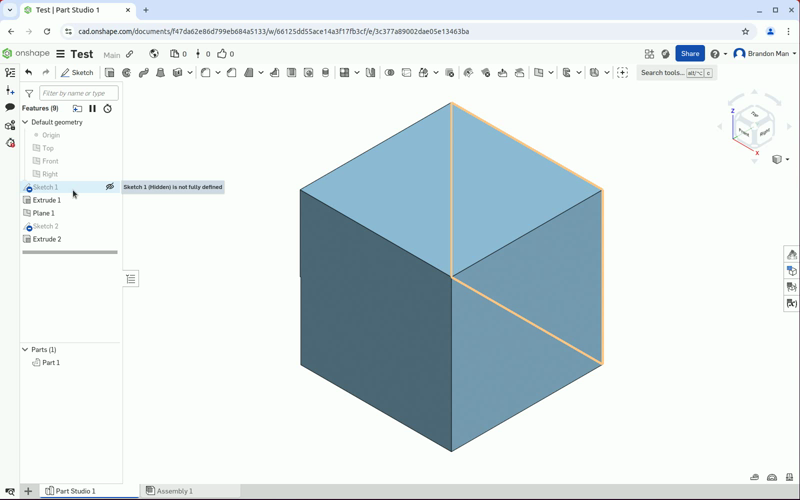
click(73, 189)